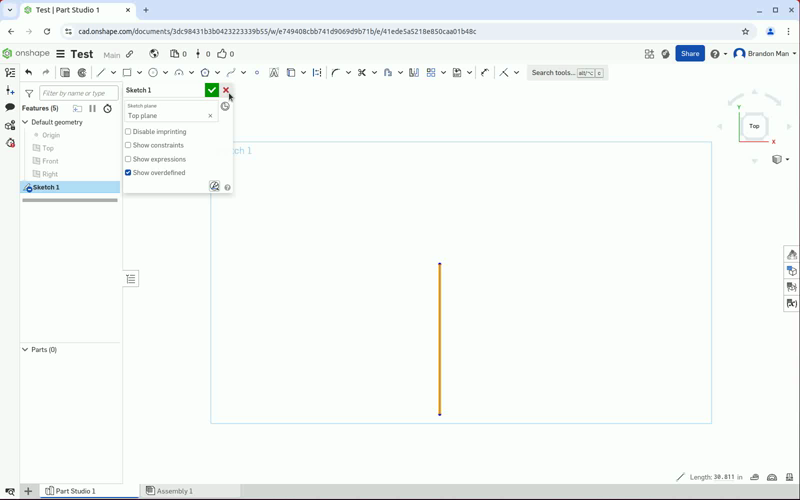
key(shift+h)
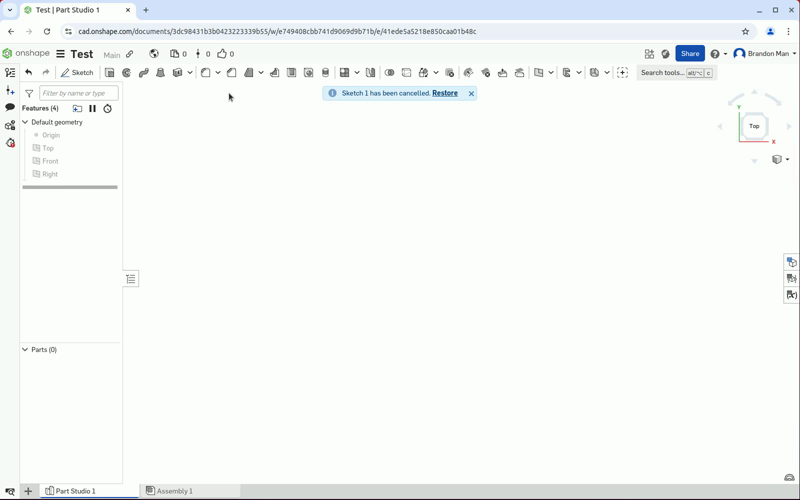
mouse_move(73, 352)
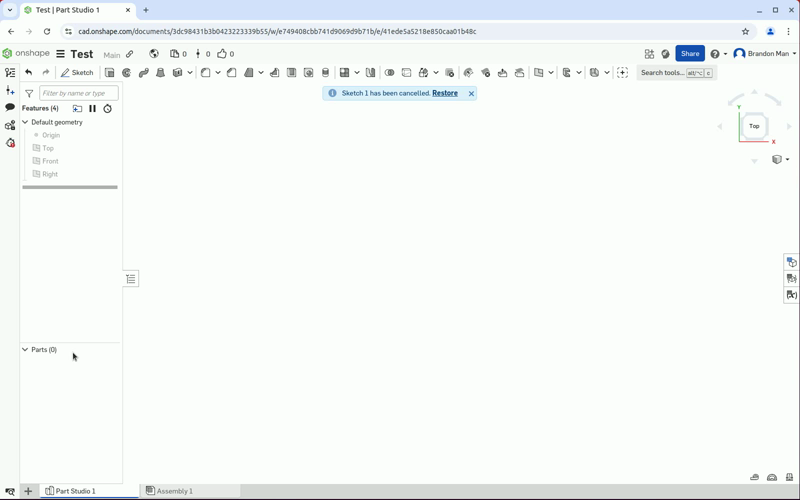
key(y)
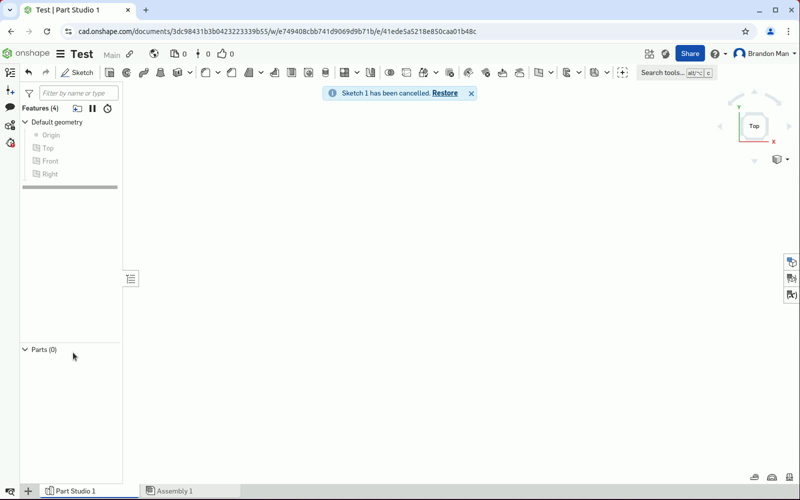
key(shift+p)
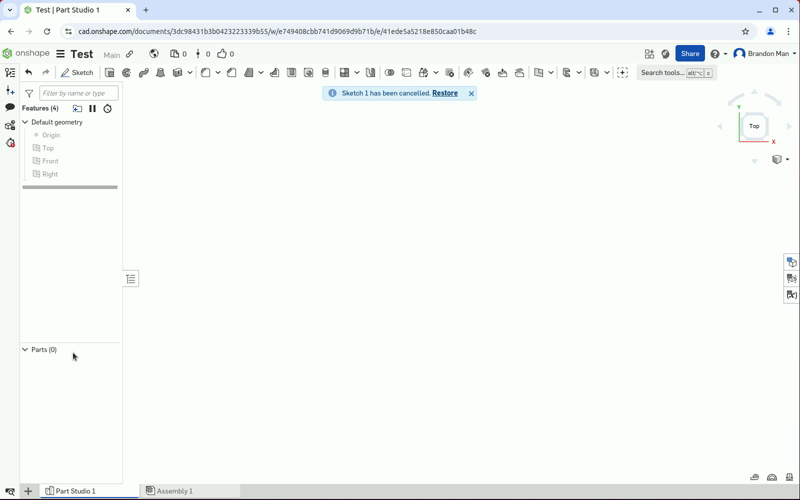
key(space)
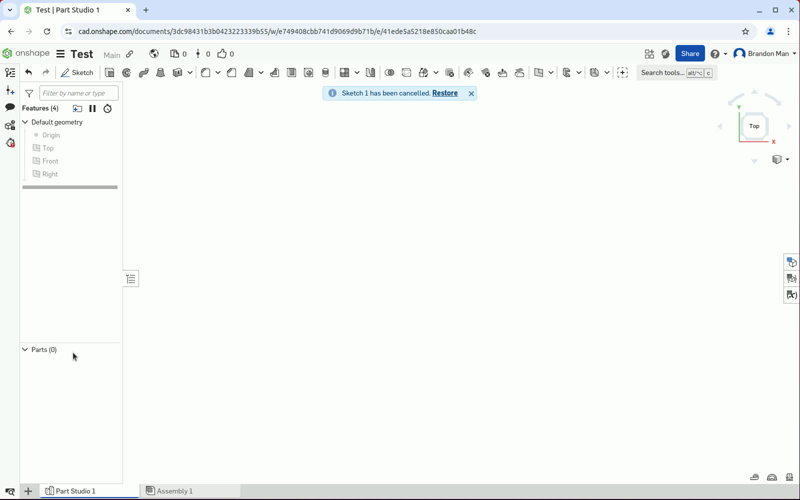
key_down(shift)
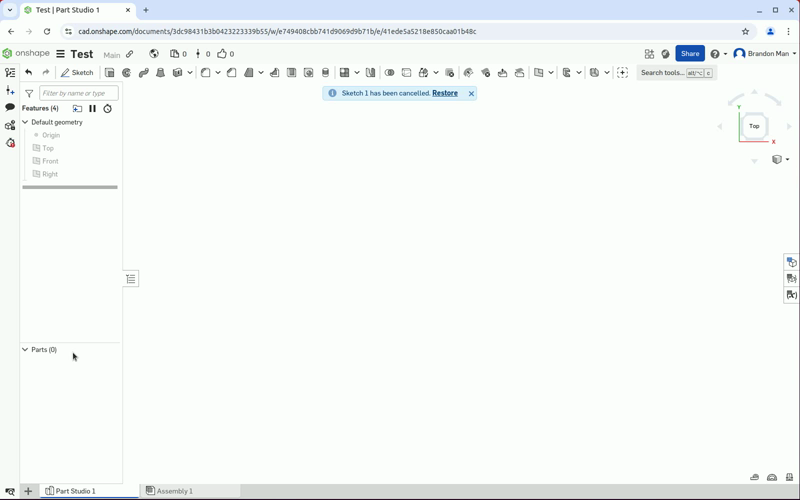
key(up)
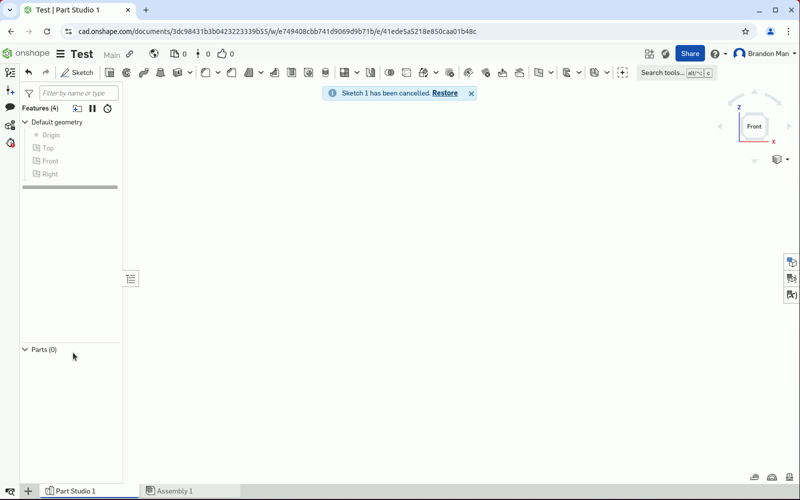
key_up(shift)
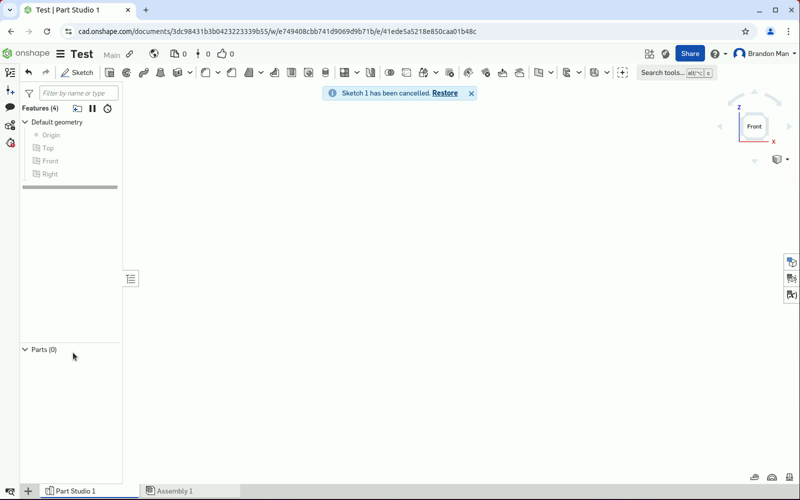
mouse_move(73, 352)
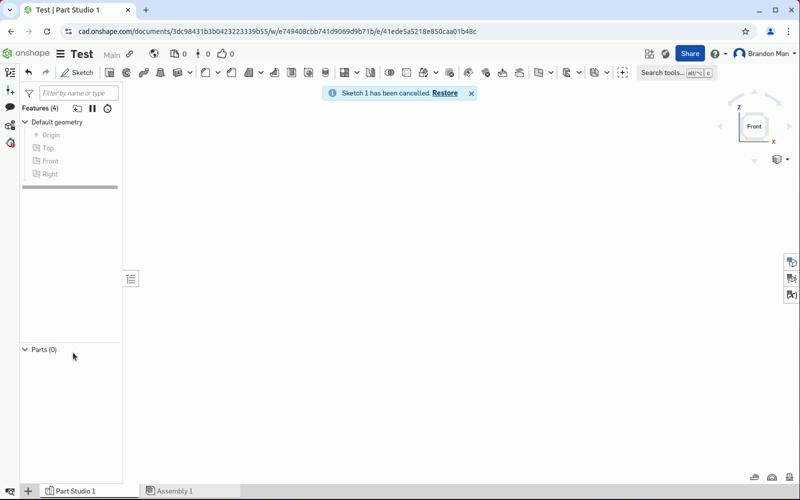
key(shift+y)
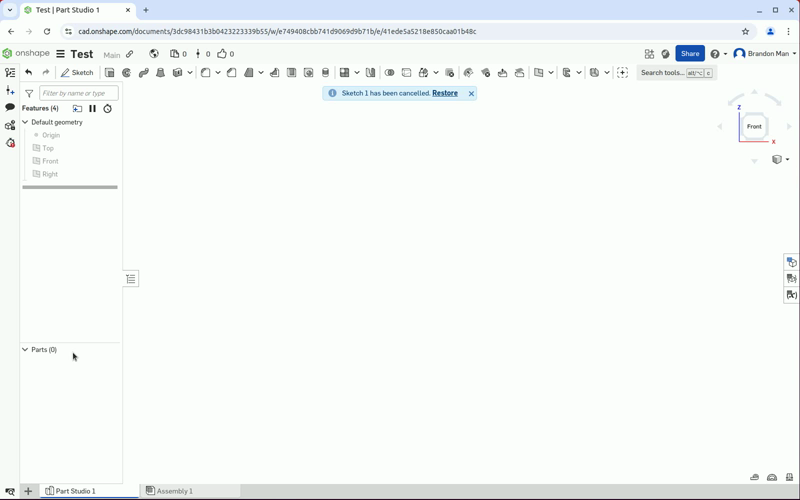
key(shift+s)
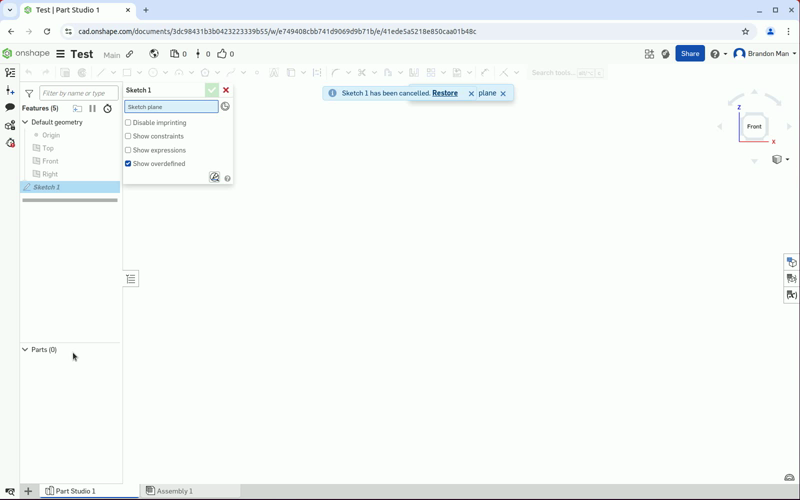
mouse_move(73, 163)
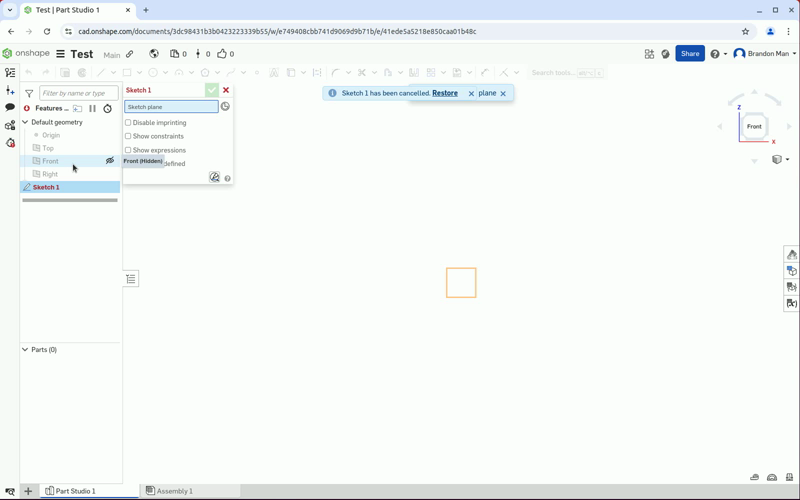
click(73, 163)
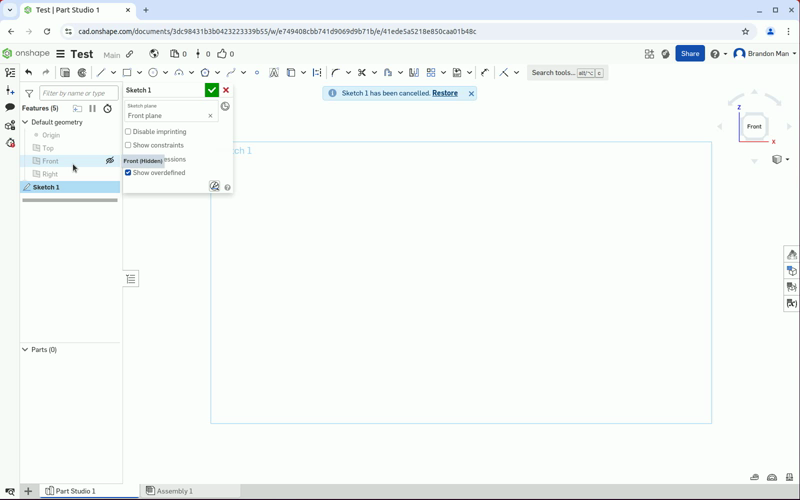
mouse_move(73, 352)
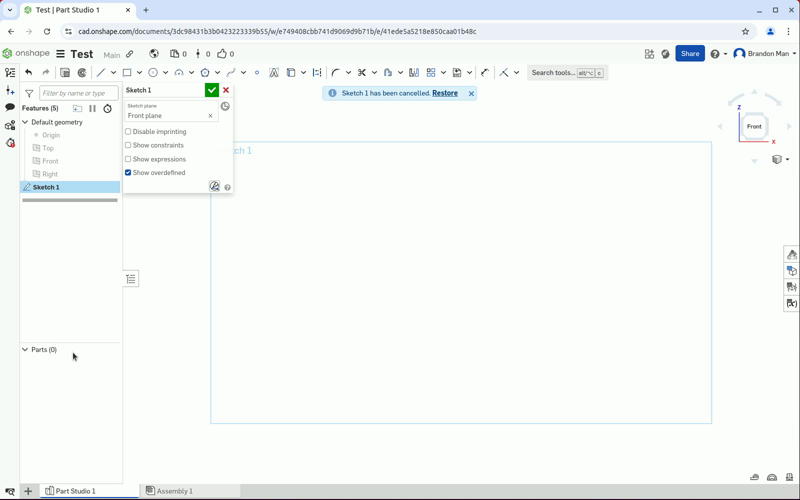
key(y)
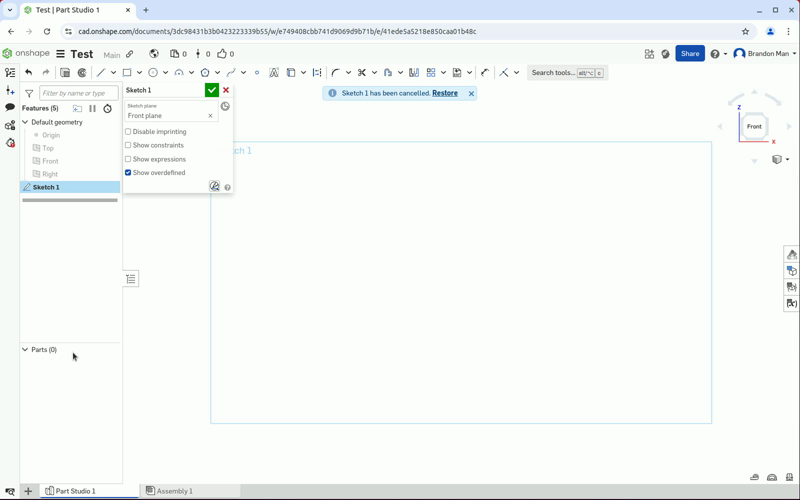
key(c)
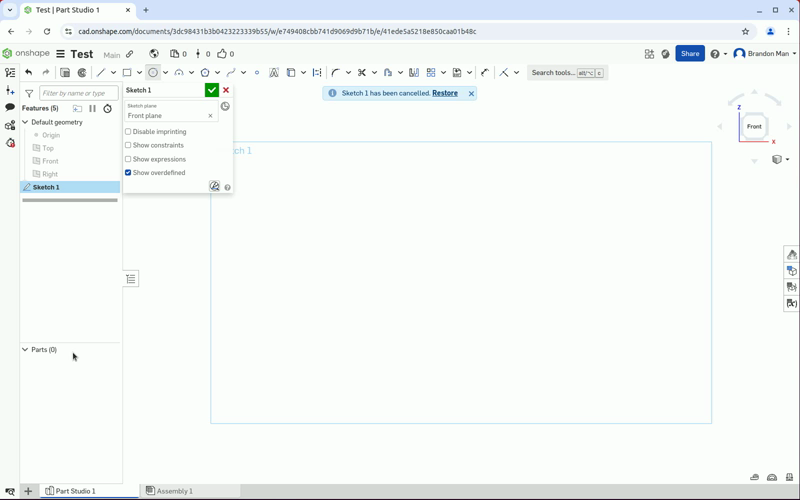
key_down(shift)
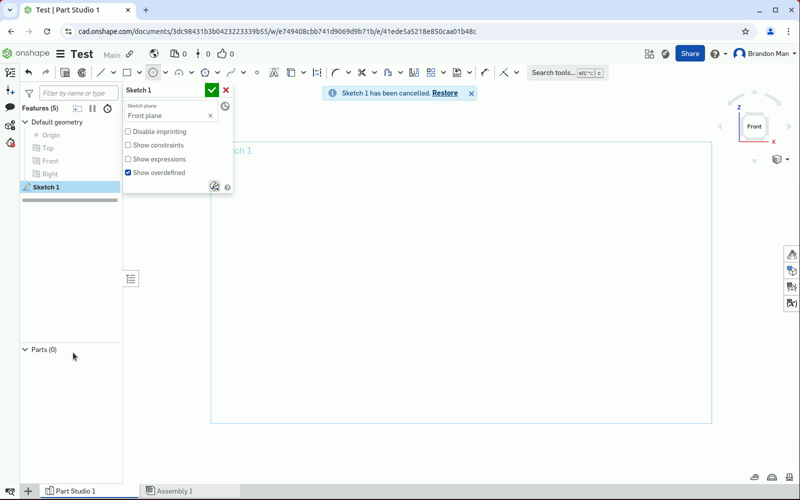
mouse_move(460, 282)
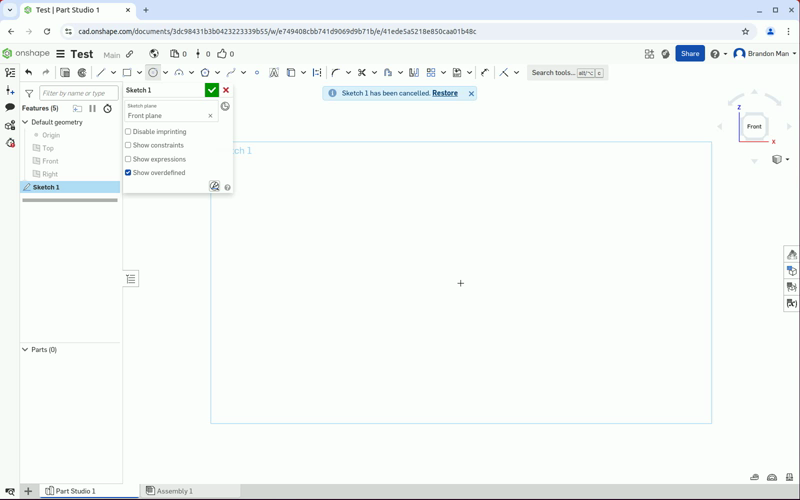
click(460, 282)
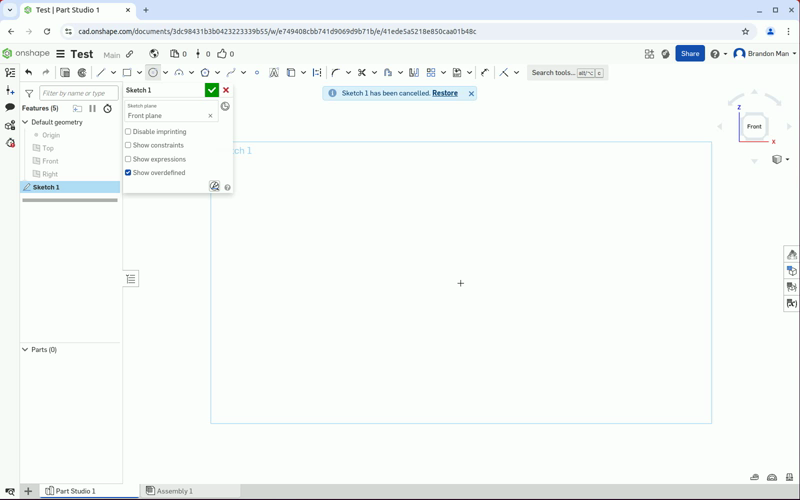
key_up(shift)
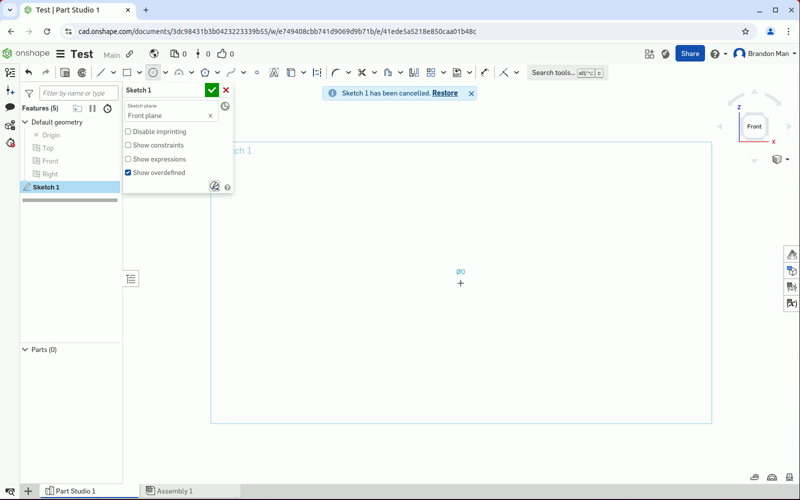
mouse_move(472, 282)
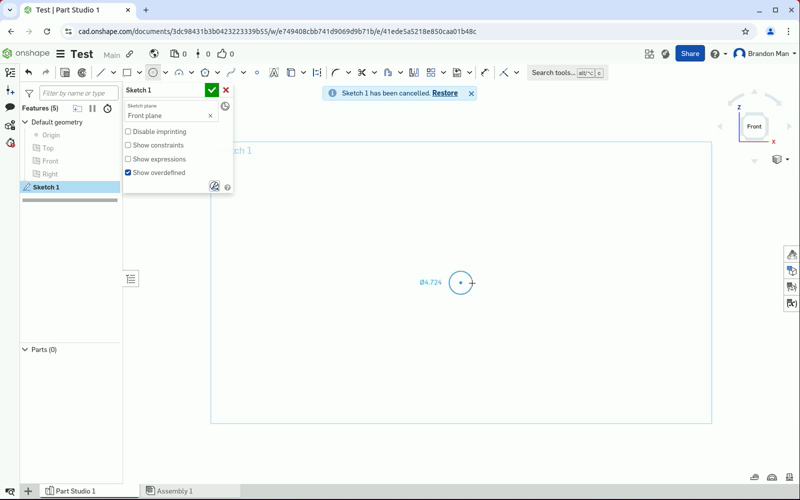
click(472, 282)
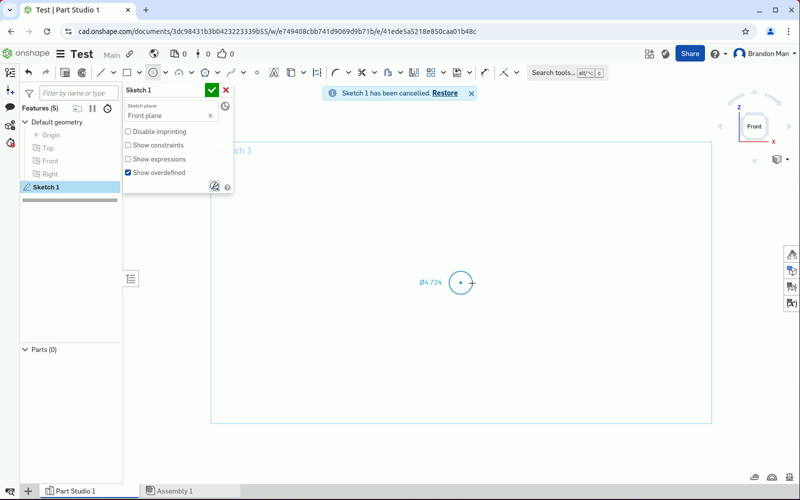
key(esc)
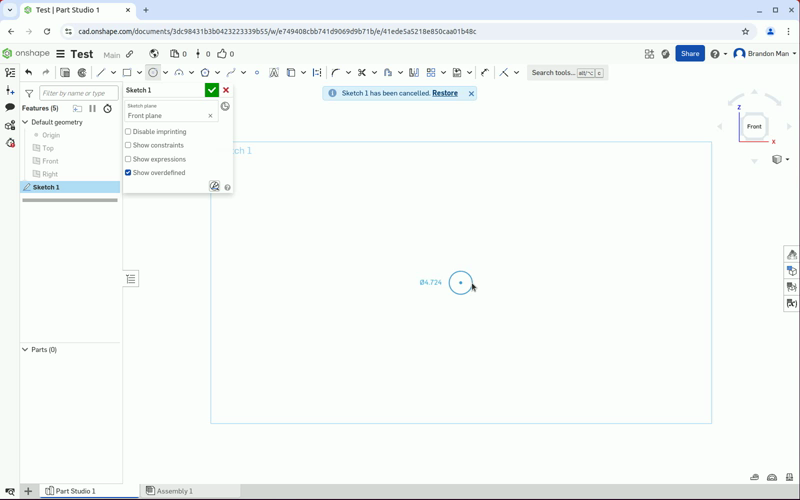
mouse_move(462, 279)
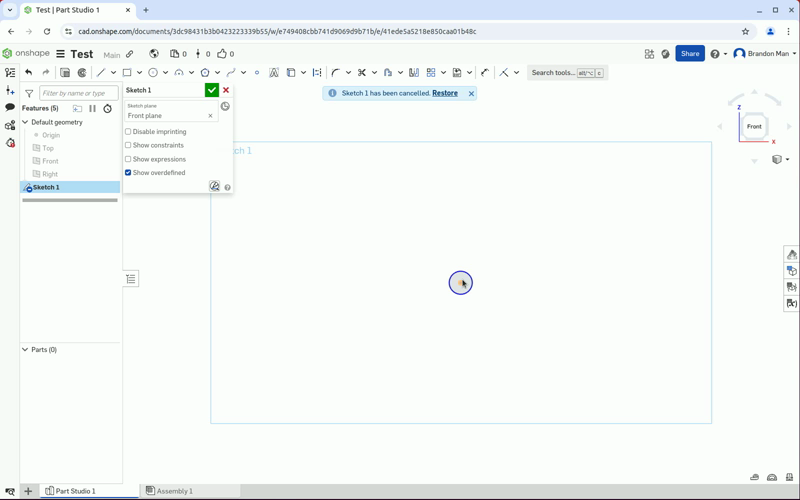
scroll(6)
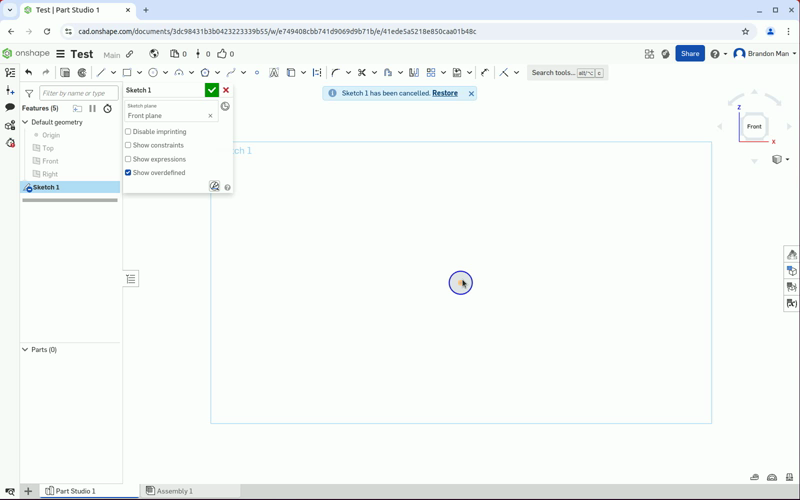
scroll(6)
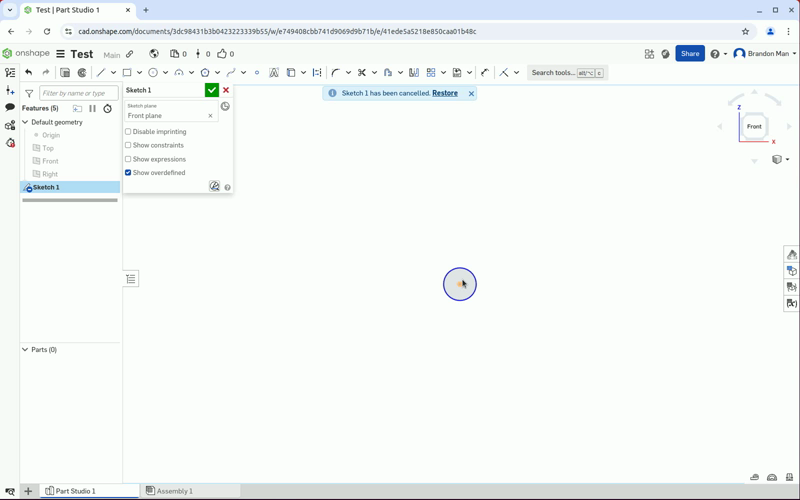
scroll(6)
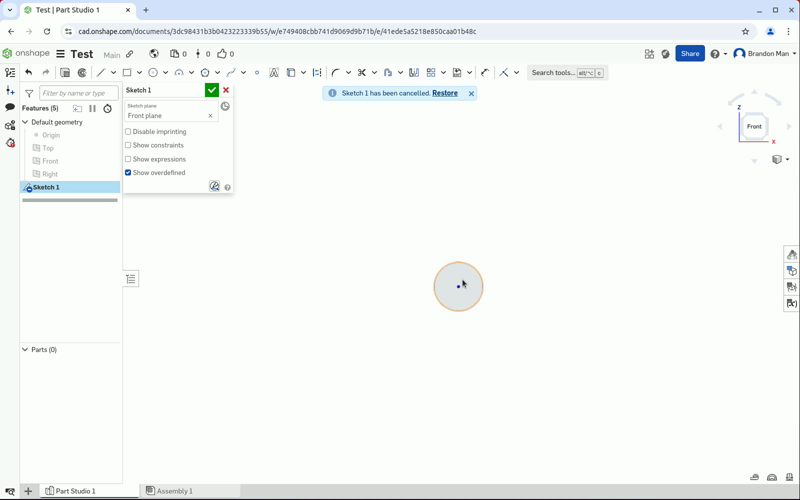
scroll(6)
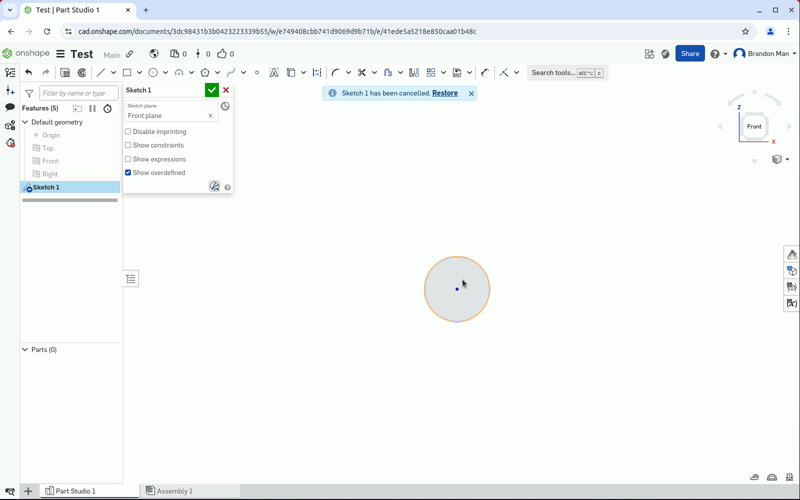
scroll(6)
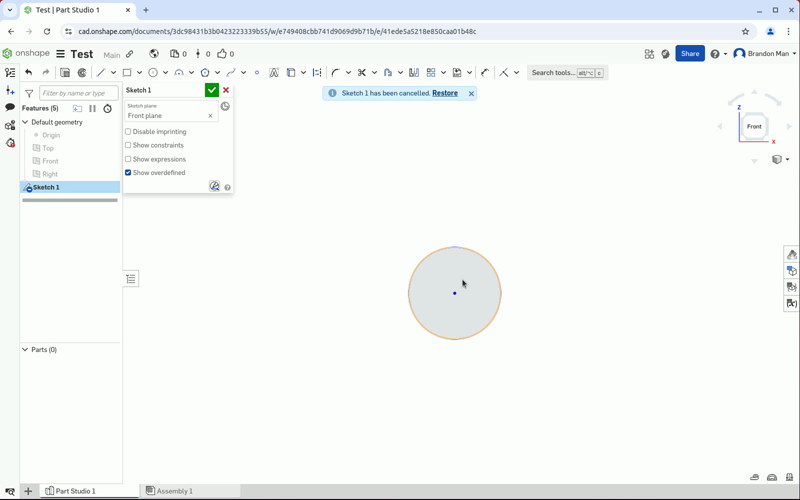
scroll(6)
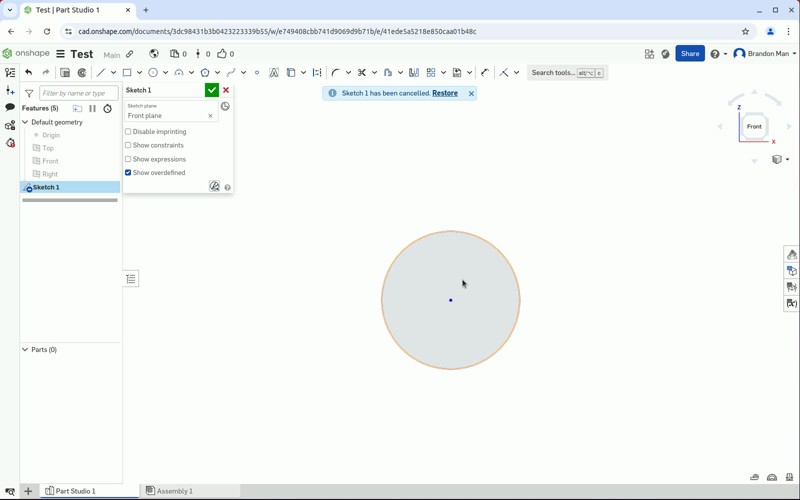
scroll(6)
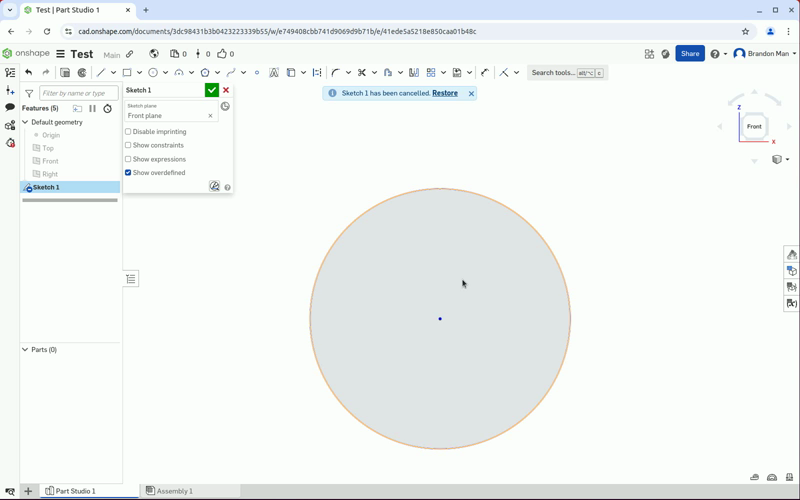
click(462, 279)
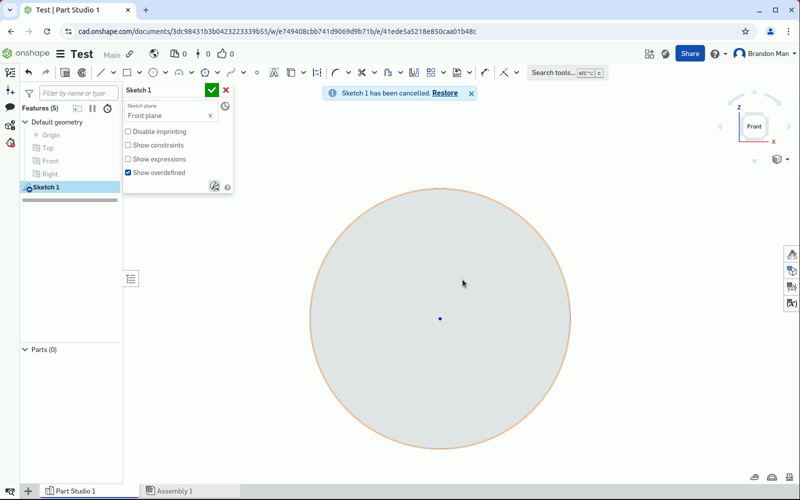
scroll(-6)
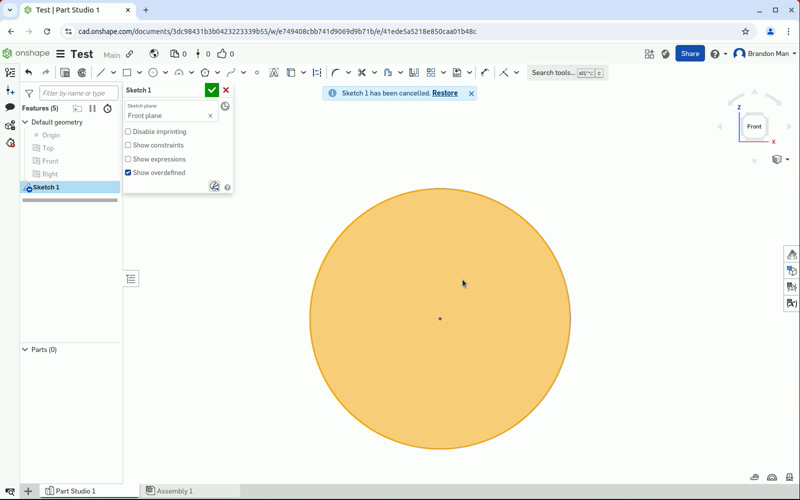
scroll(-6)
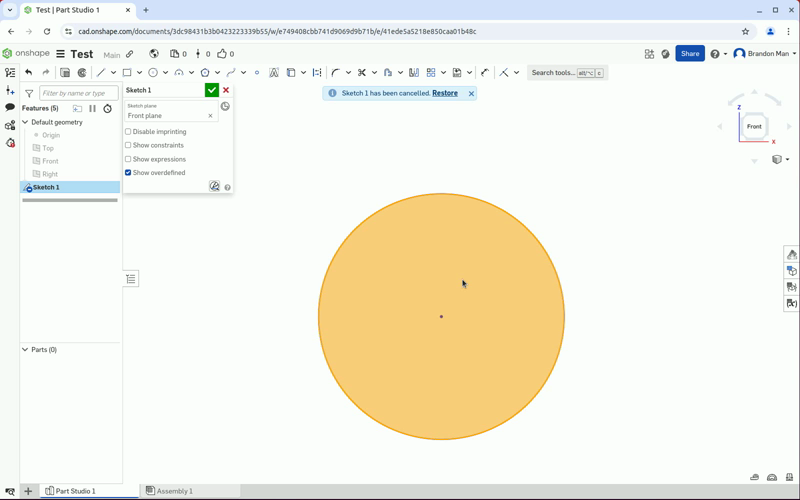
scroll(-6)
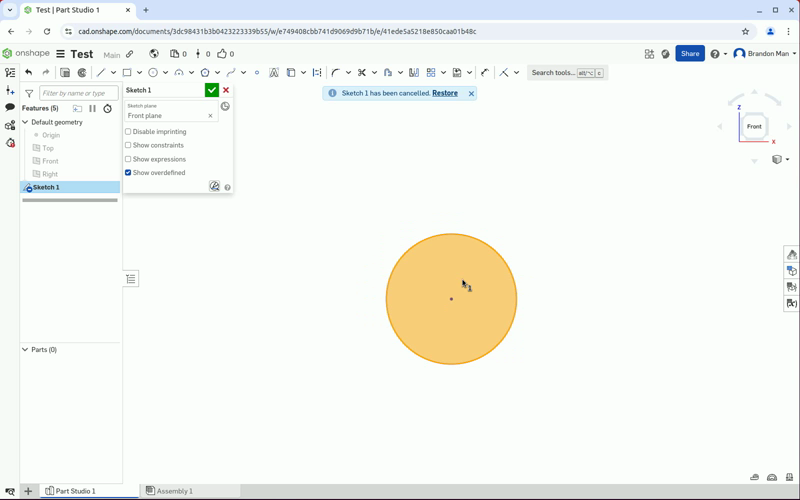
scroll(-6)
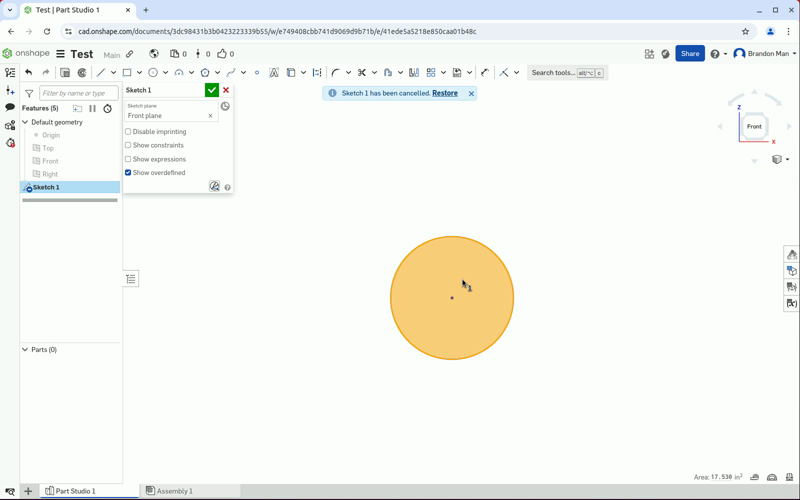
scroll(-6)
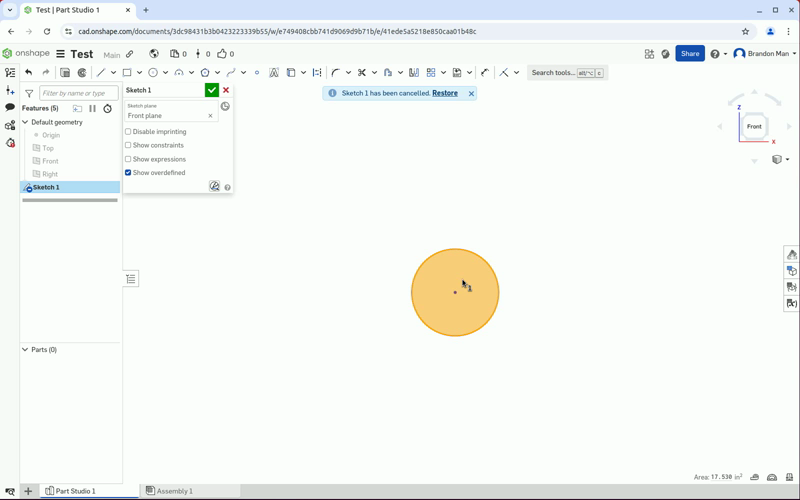
scroll(-6)
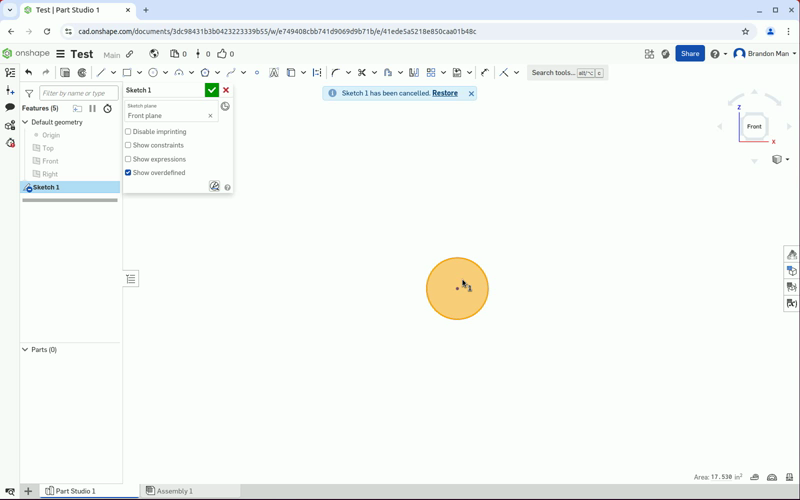
scroll(-6)
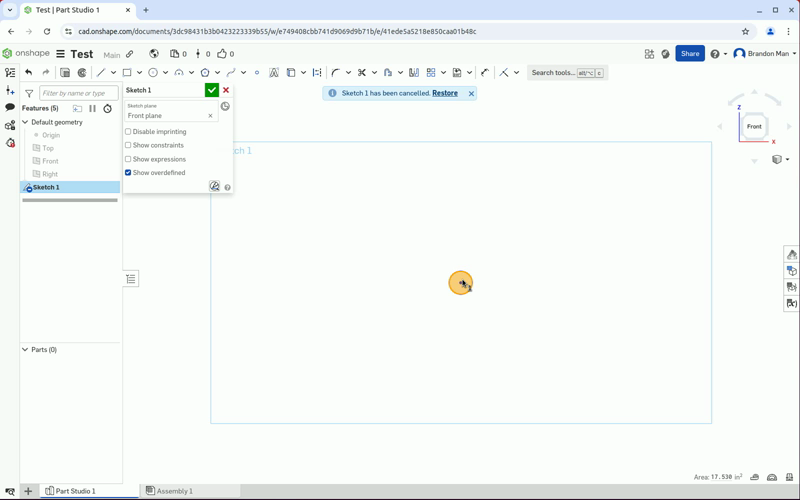
mouse_move(73, 352)
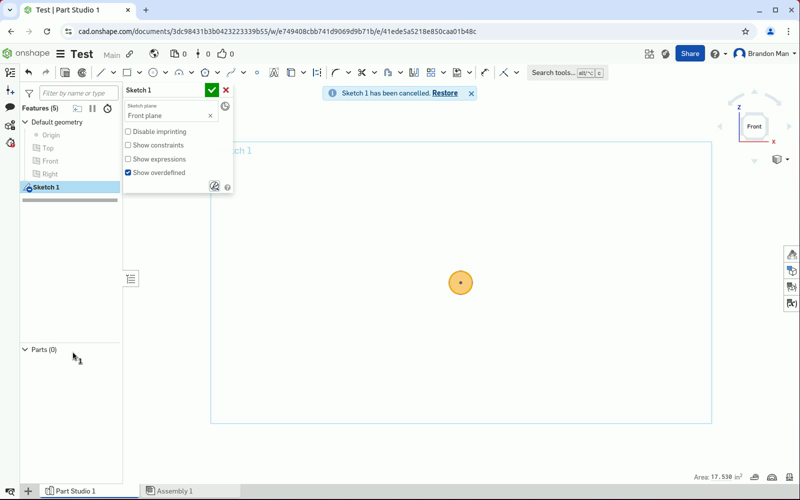
key(shift+y)
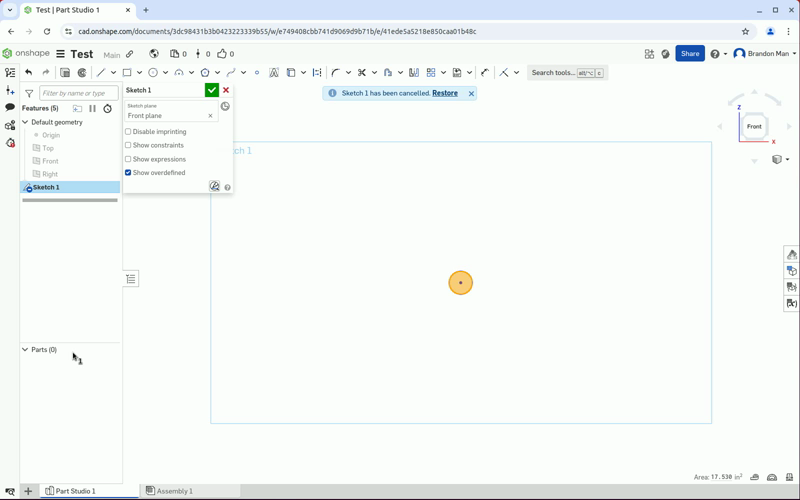
key(shift+e)
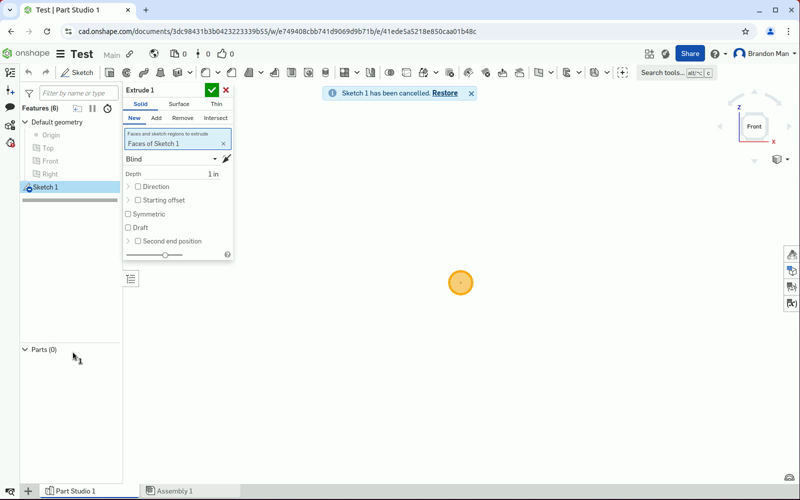
mouse_move(143, 106)
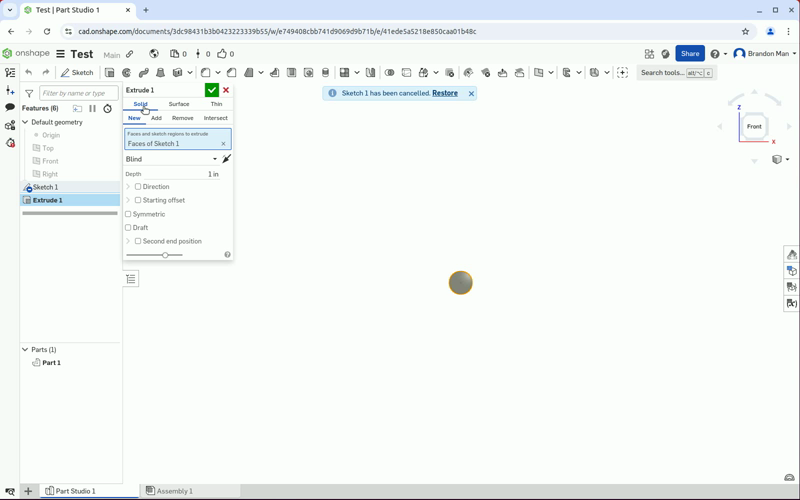
click(143, 106)
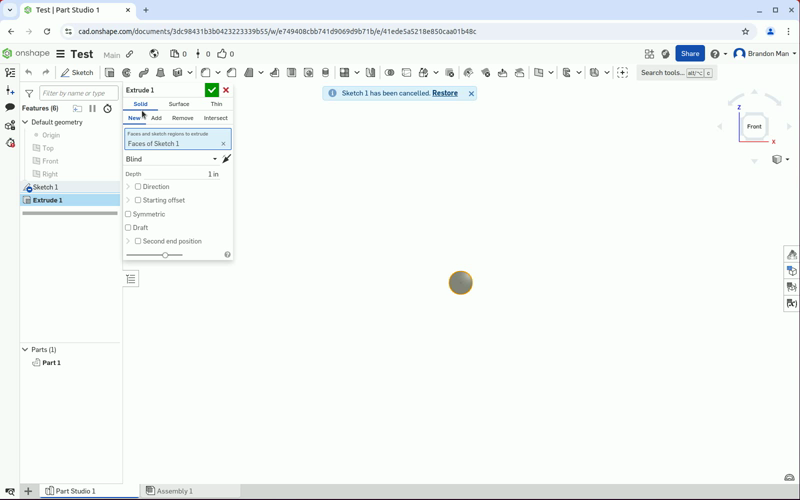
mouse_move(137, 120)
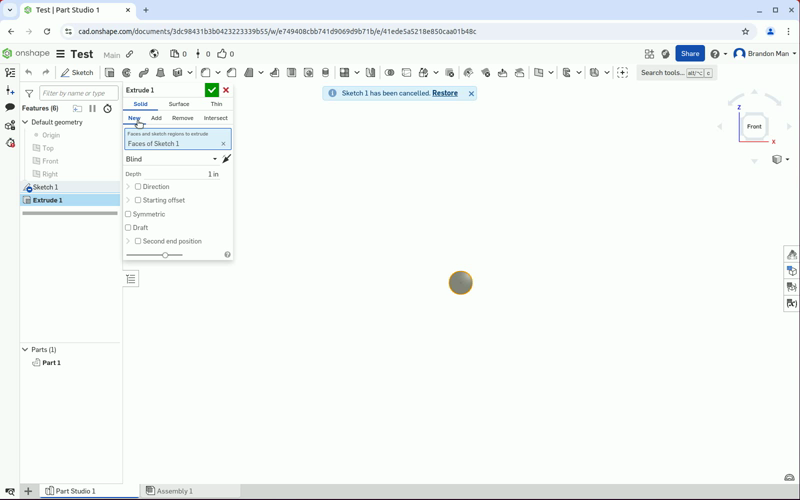
click(137, 120)
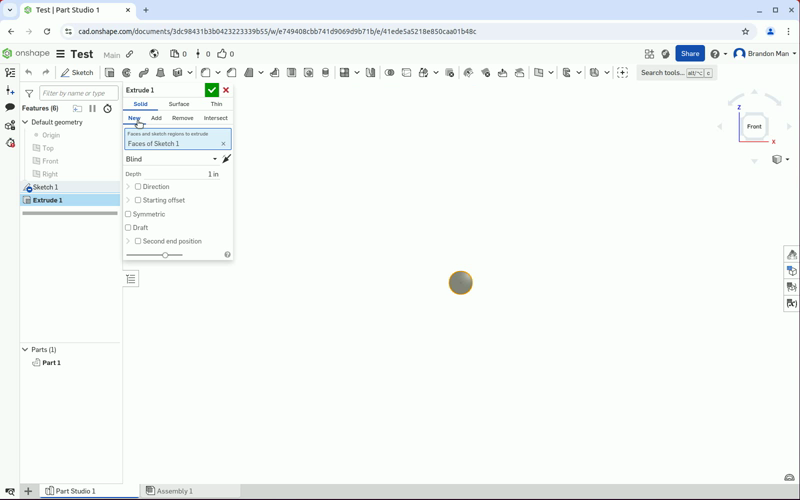
key(tab, 4)
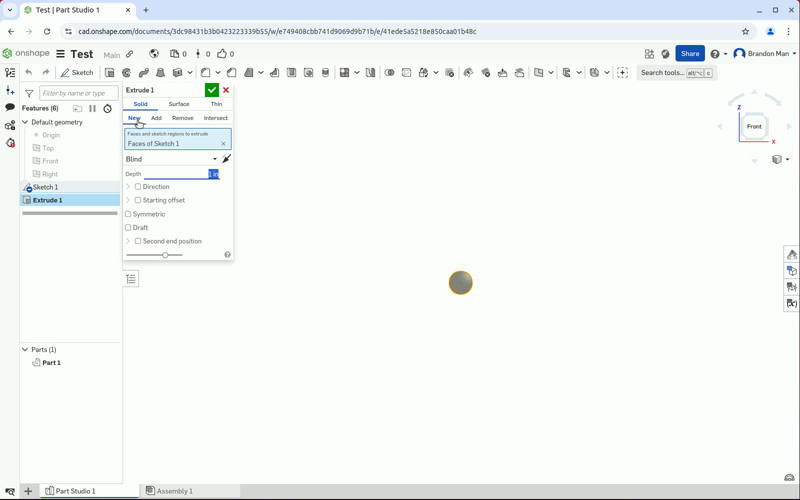
text(23.108)
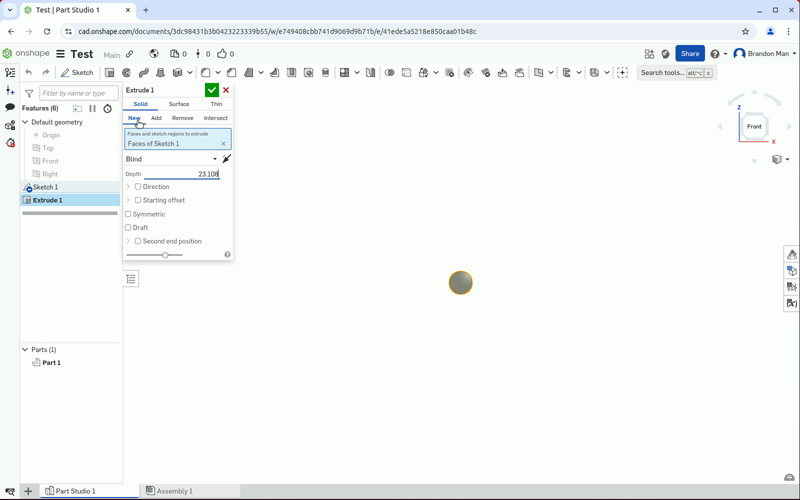
key(enter)
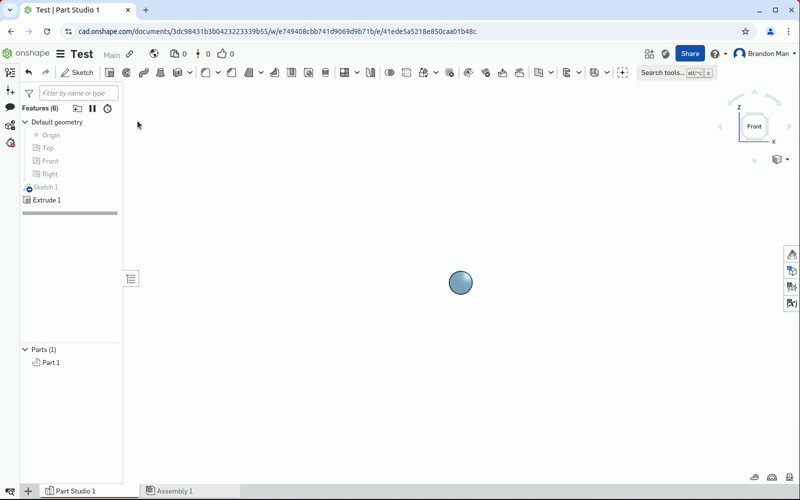
key(shift+h)
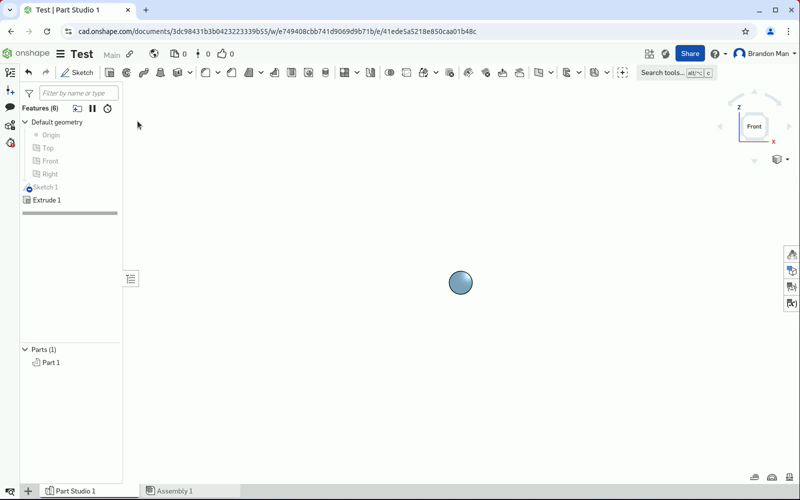
key(shift+h)
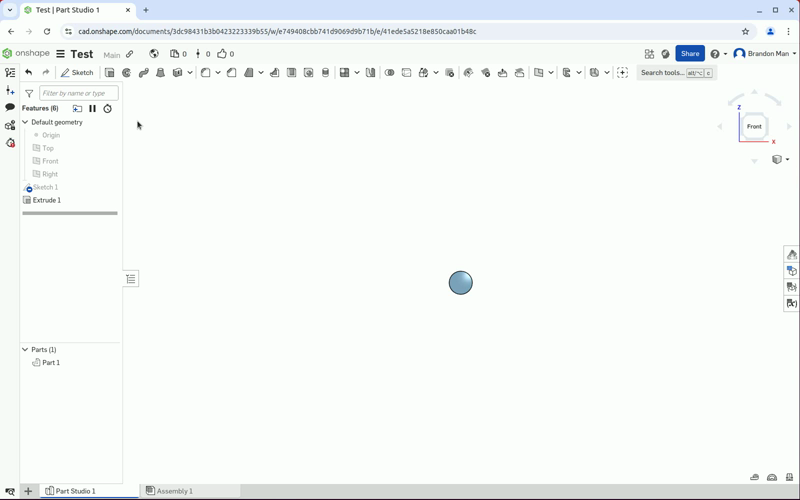
mouse_move(73, 189)
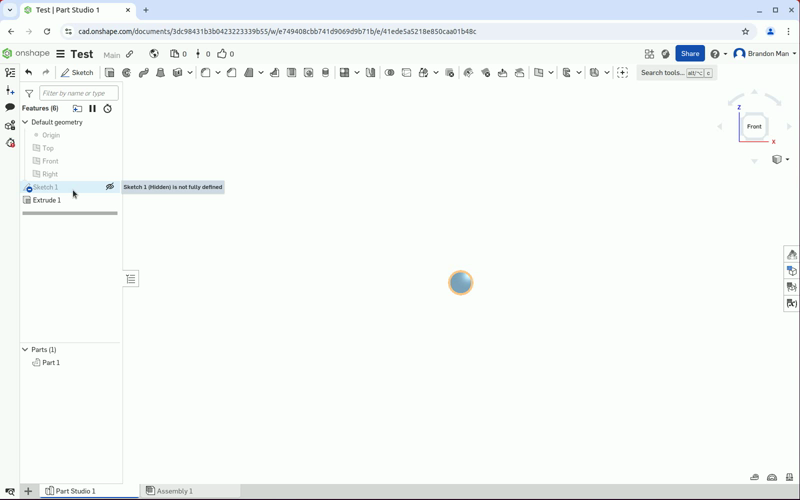
click(73, 189)
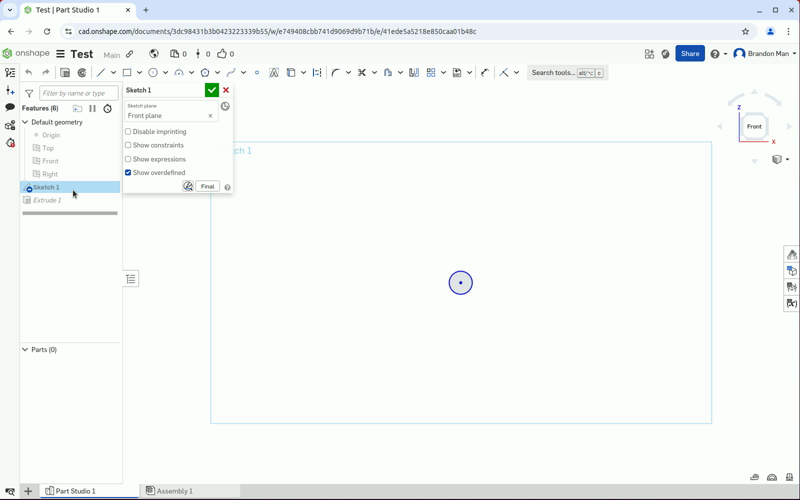
mouse_move(229, 92)
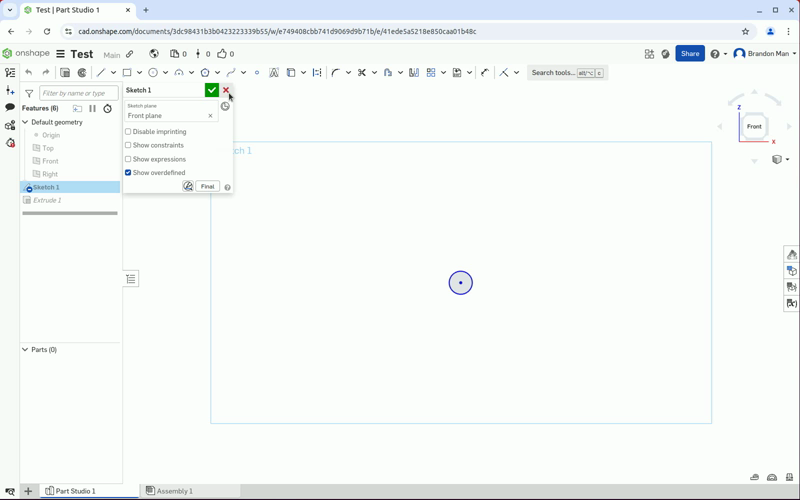
click(229, 92)
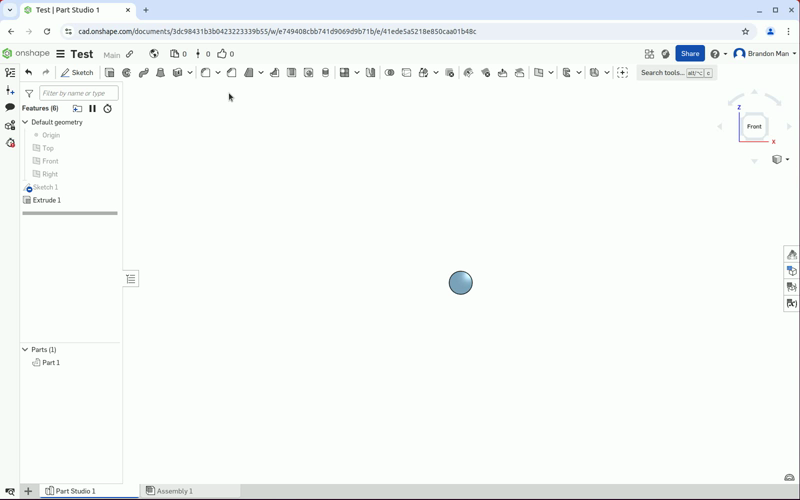
mouse_move(73, 352)
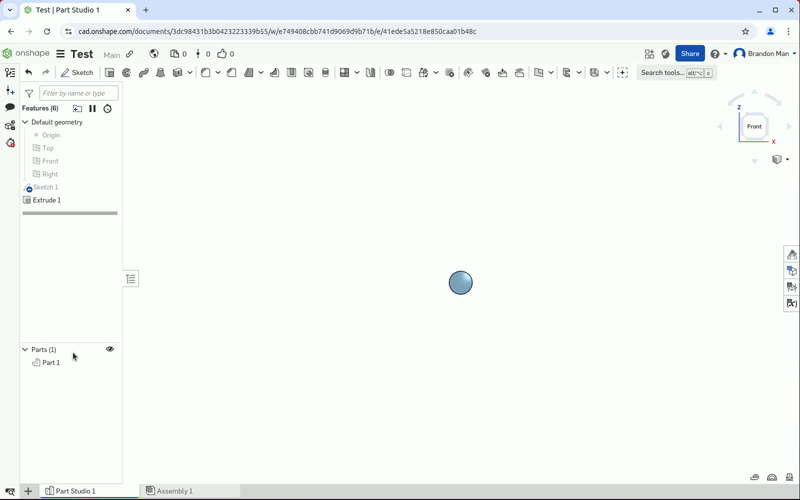
key(y)
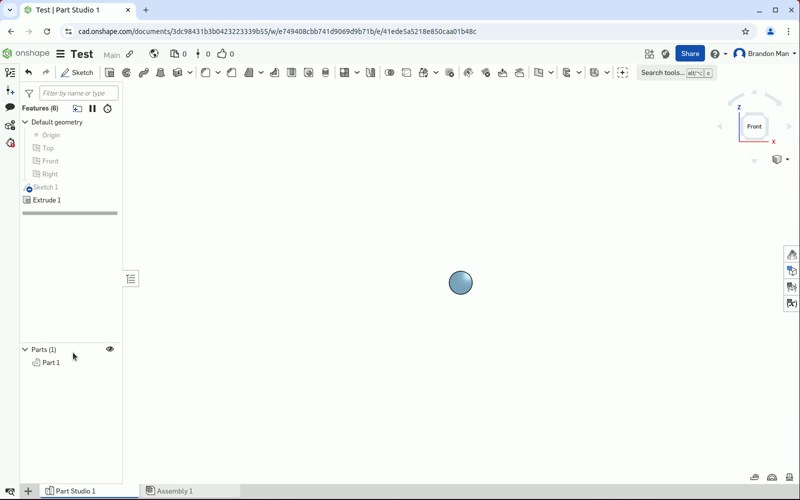
key(shift+p)
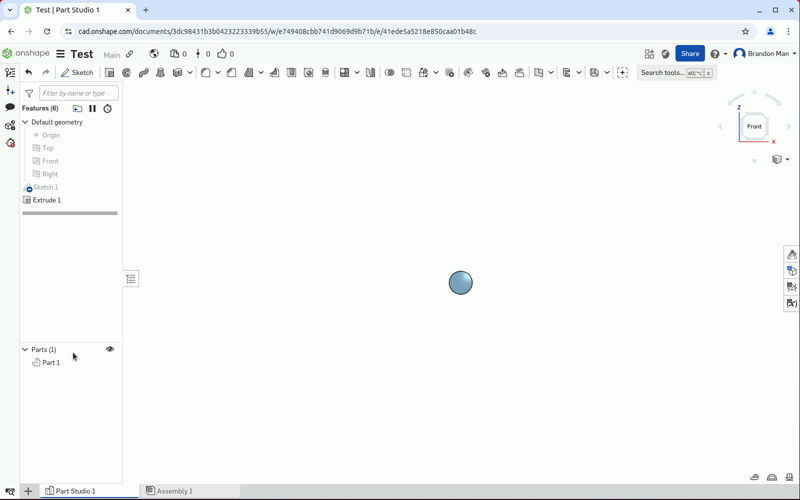
key(space)
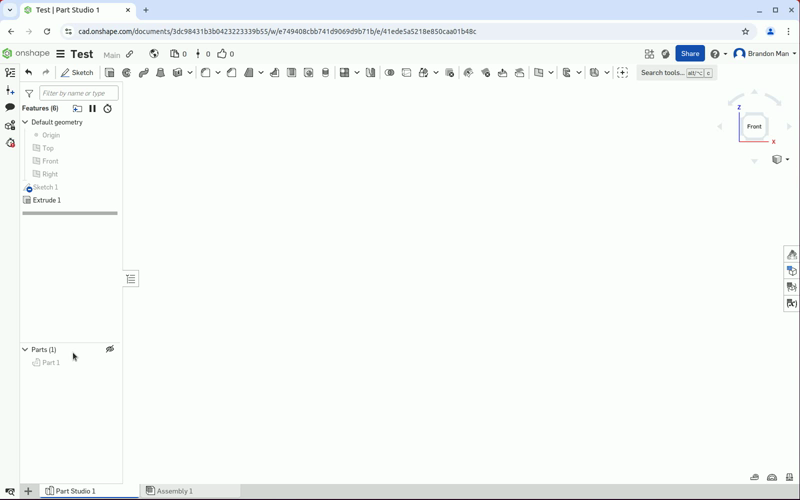
key_down(shift)
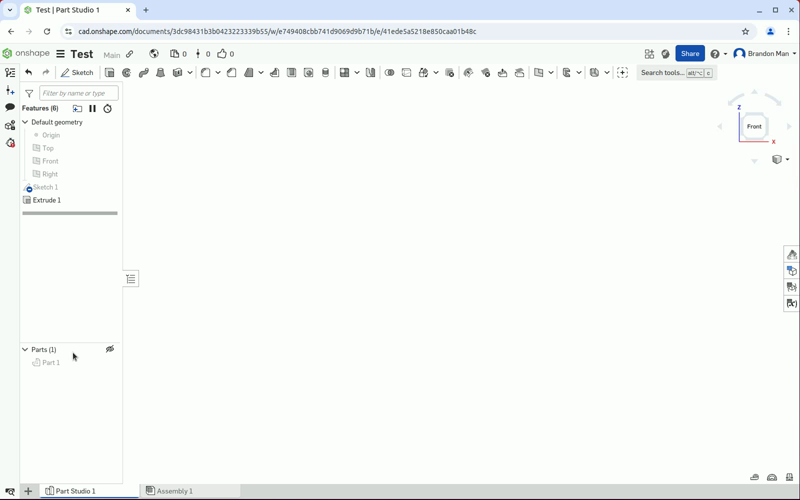
key(down)
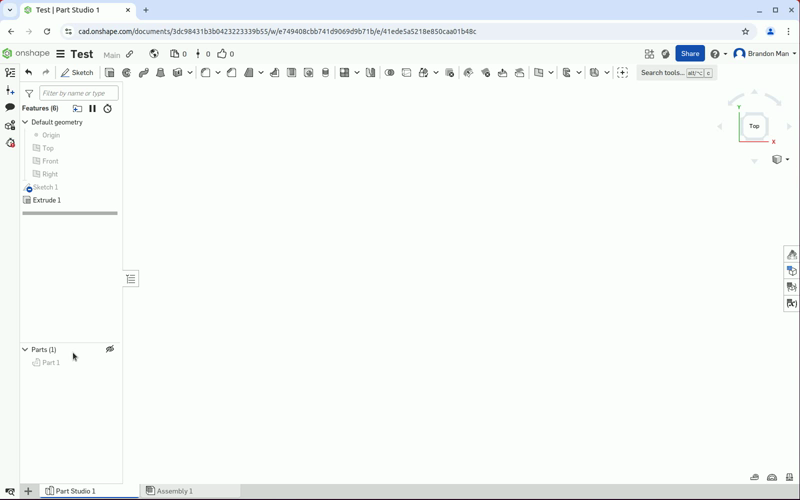
key_up(shift)
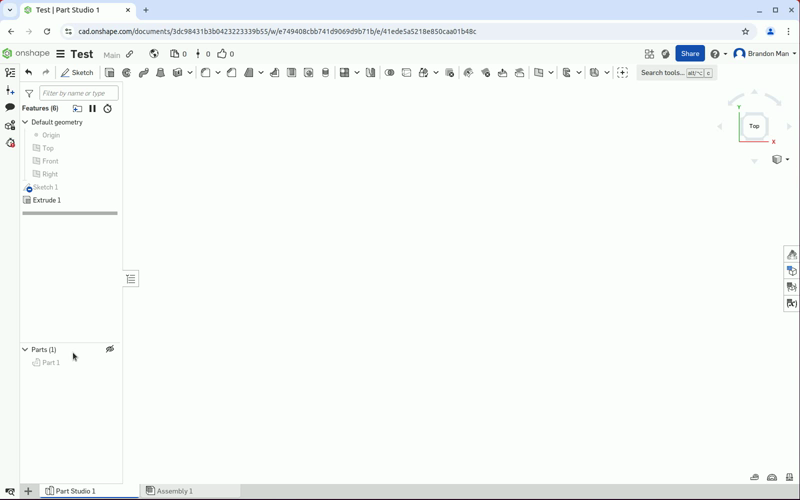
mouse_move(73, 352)
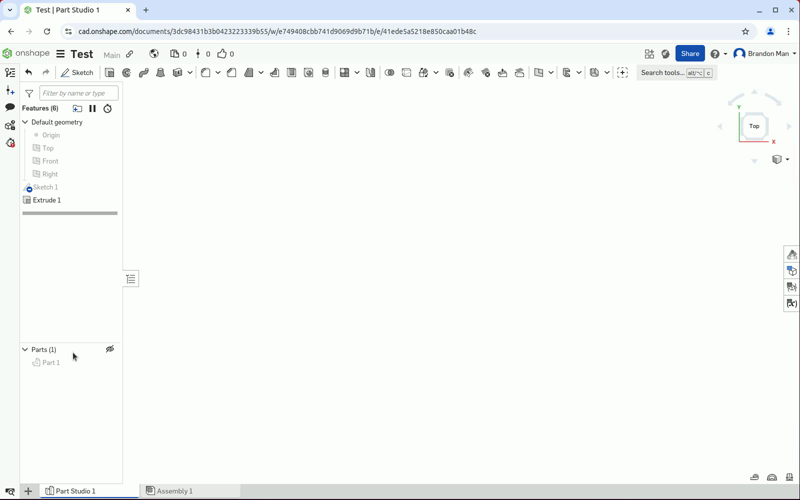
key(shift+y)
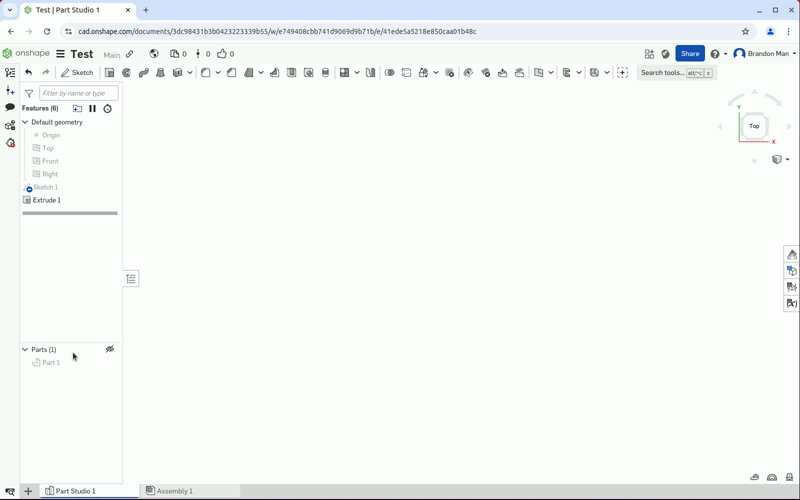
key(shift+s)
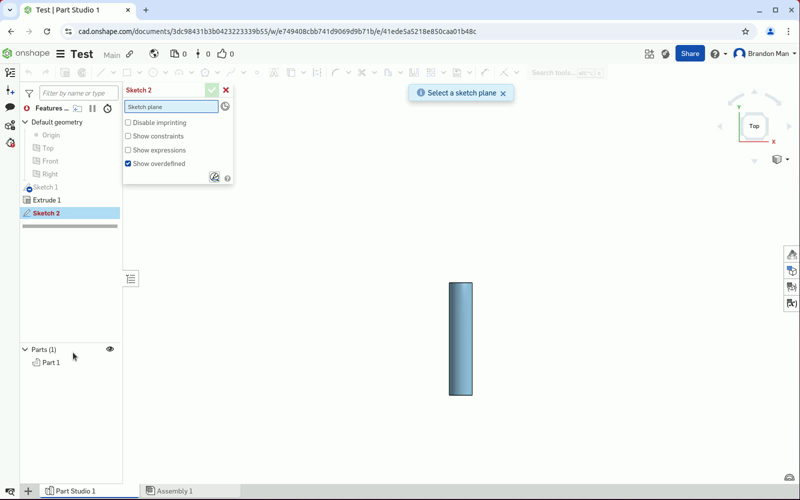
mouse_move(73, 150)
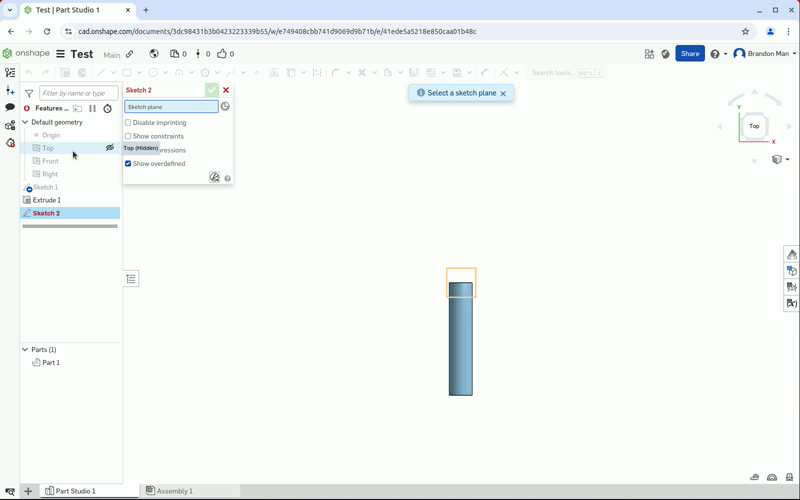
click(73, 150)
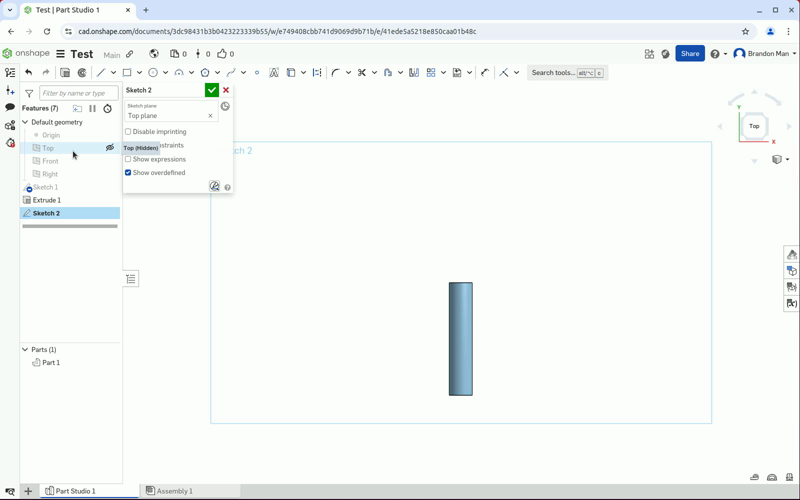
mouse_move(73, 352)
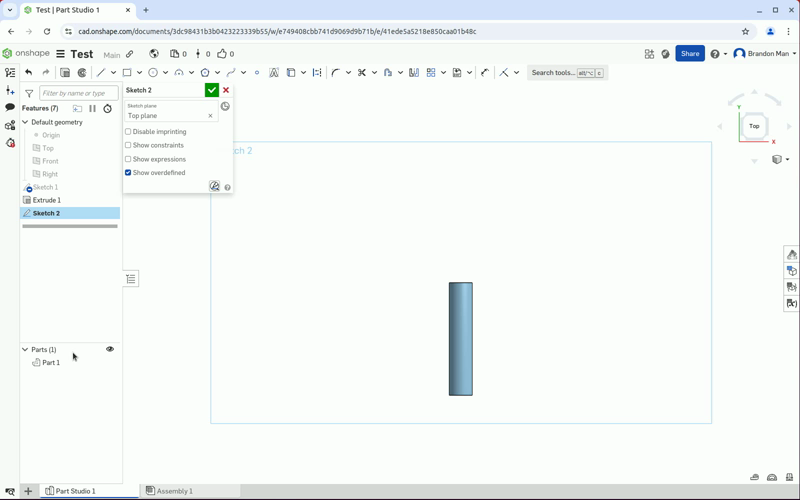
key(y)
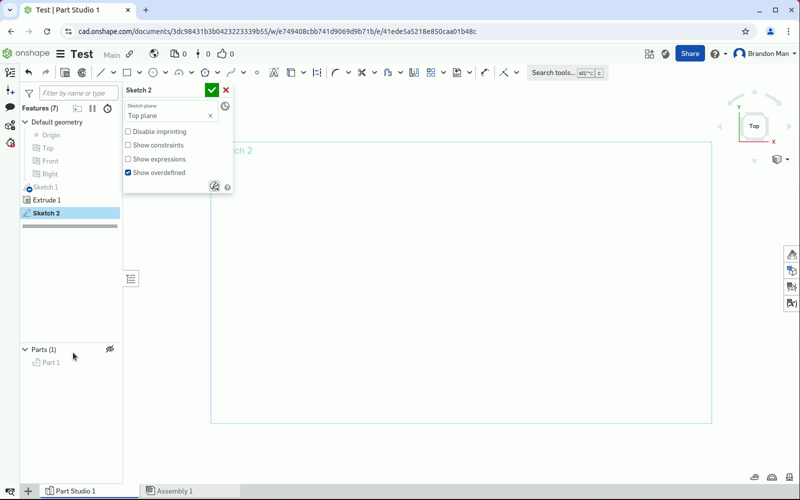
key(c)
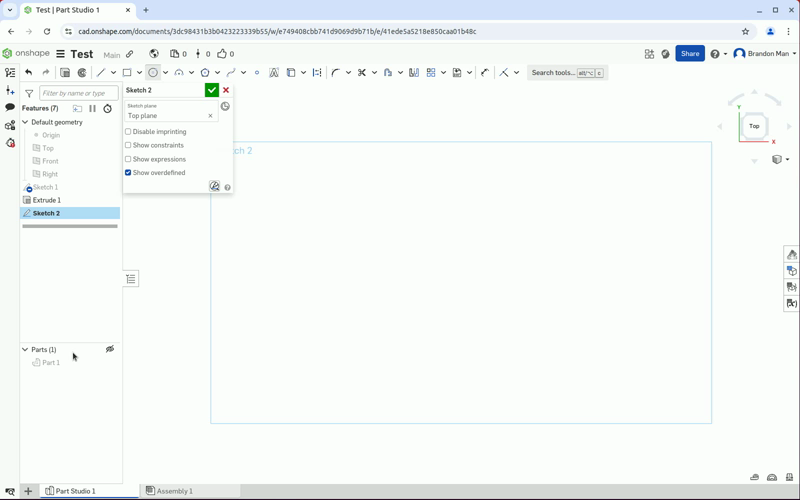
key_down(shift)
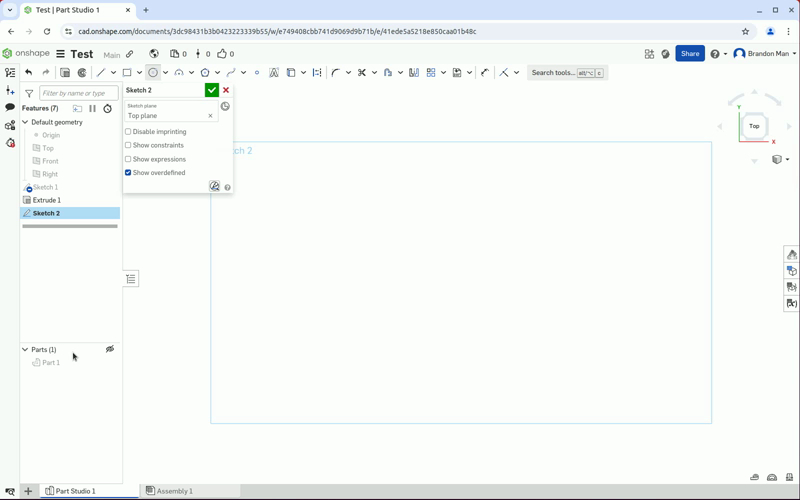
mouse_move(461, 335)
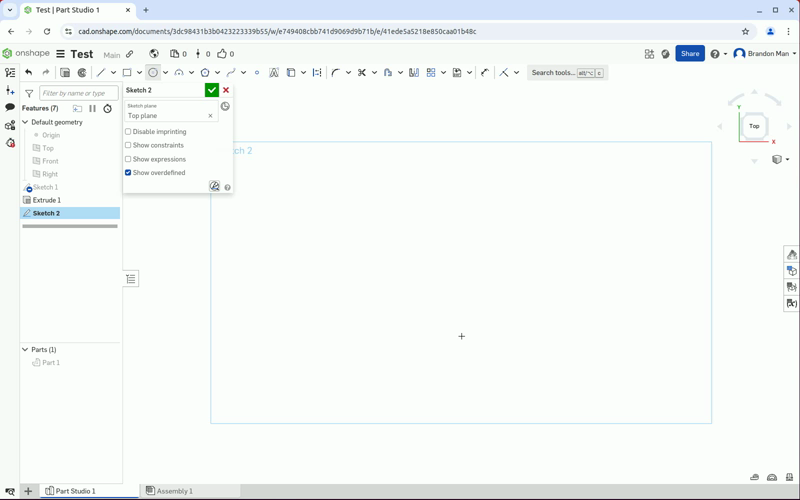
click(461, 335)
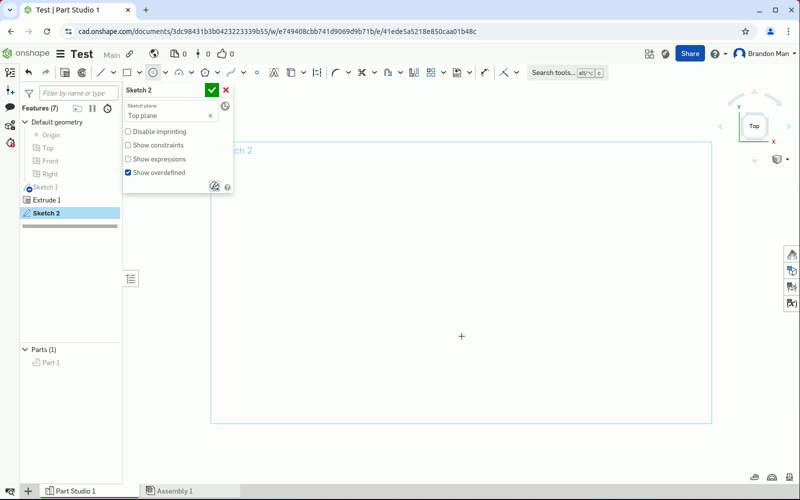
key_up(shift)
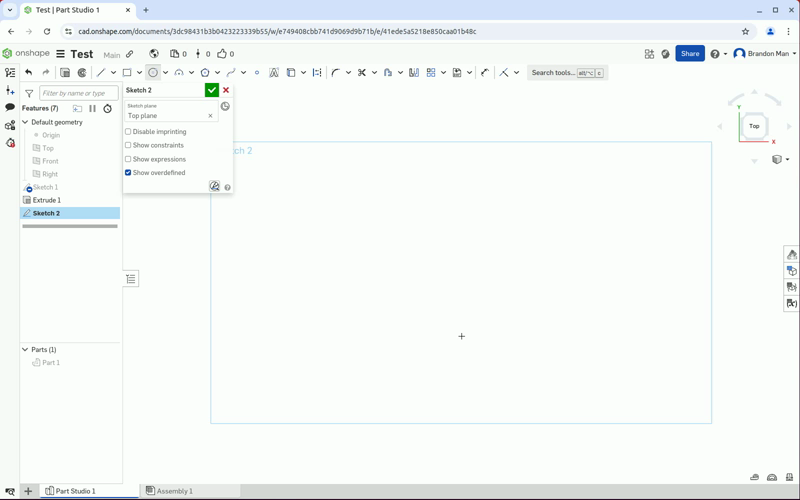
mouse_move(507, 335)
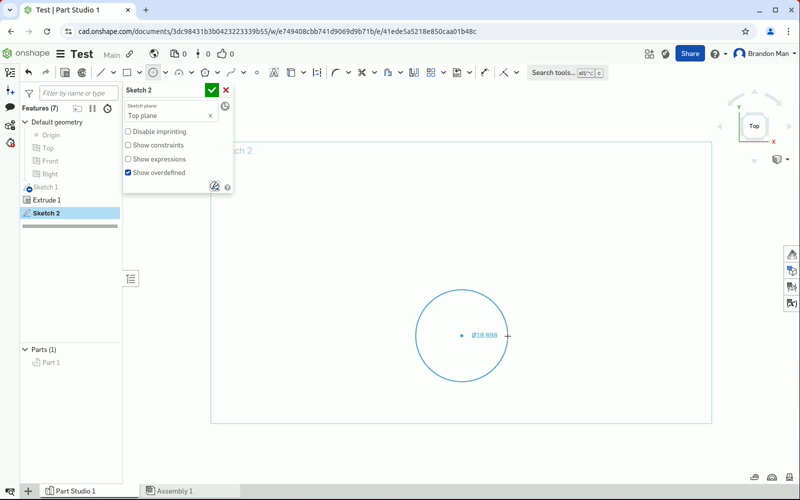
click(507, 335)
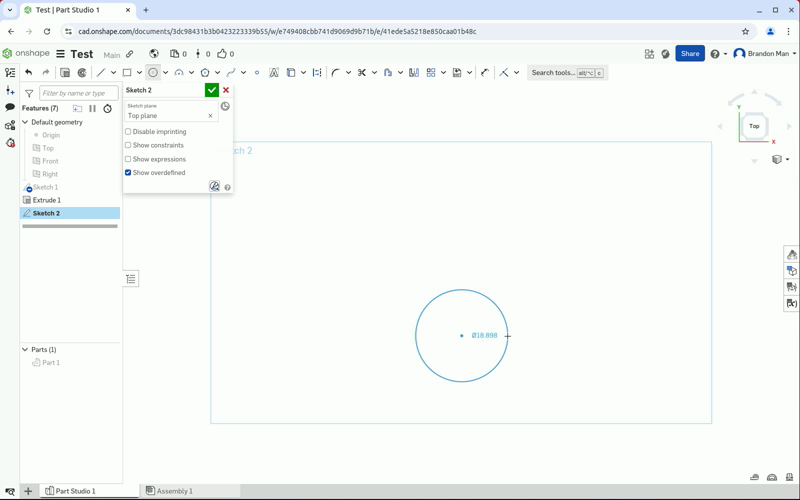
key(esc)
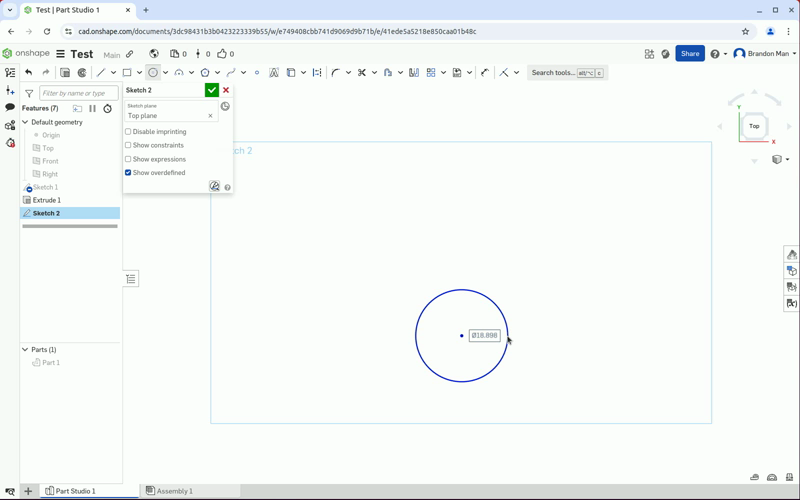
mouse_move(455, 370)
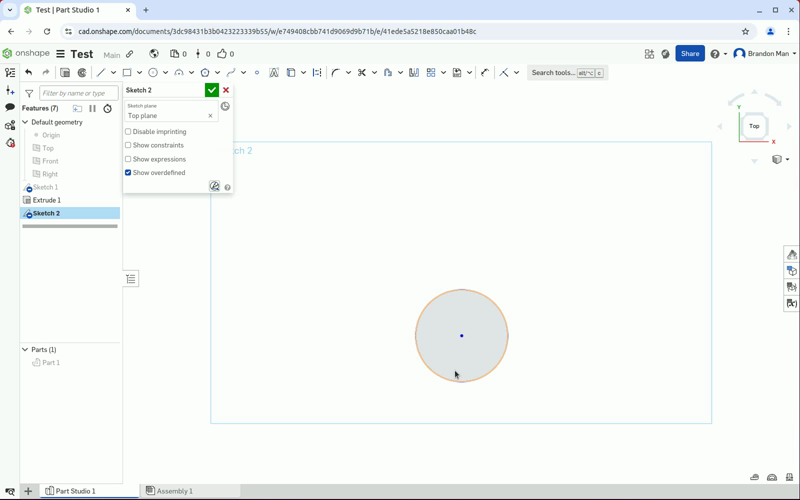
click(455, 370)
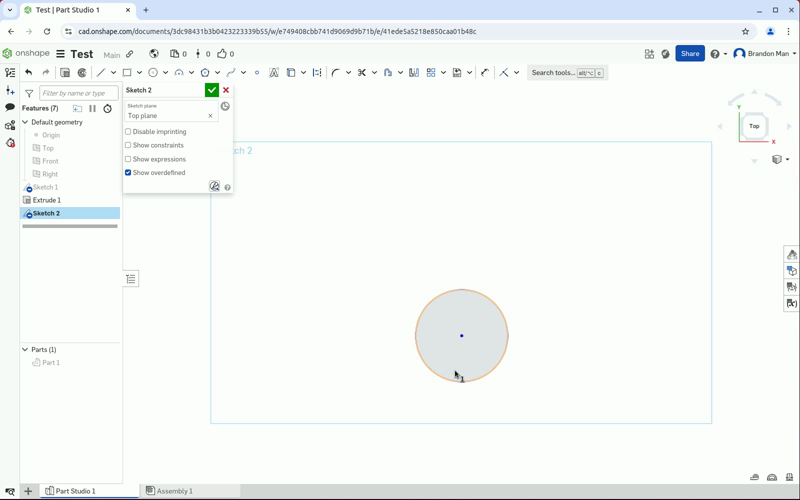
mouse_move(73, 352)
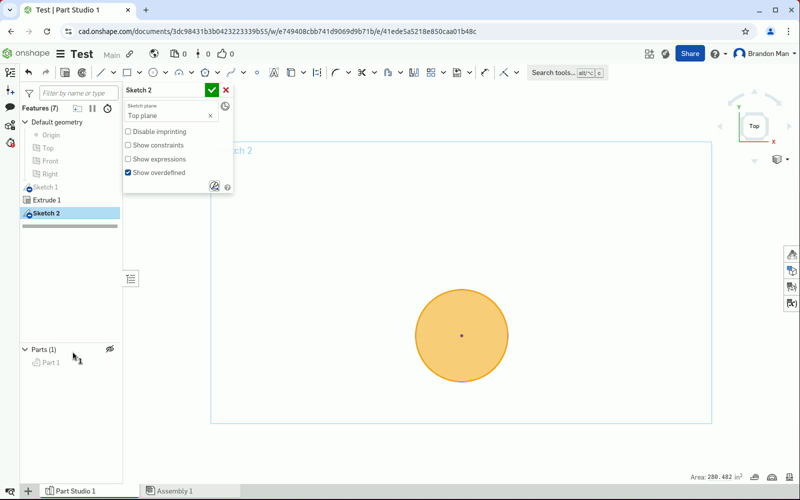
key(shift+y)
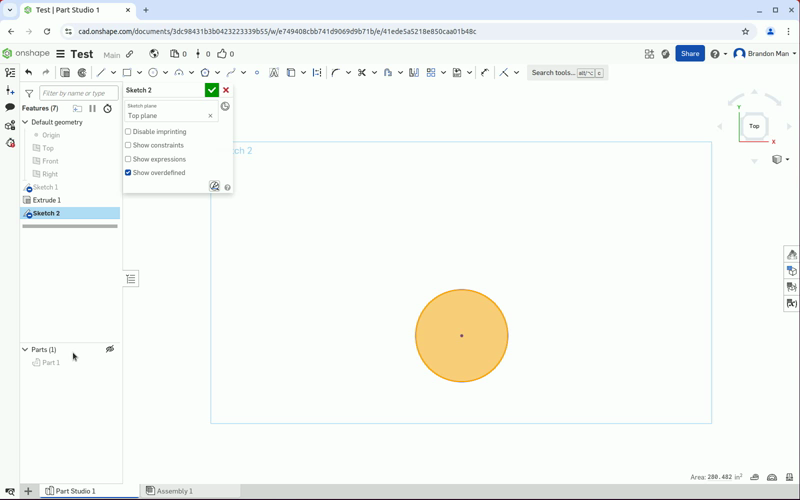
key(shift+e)
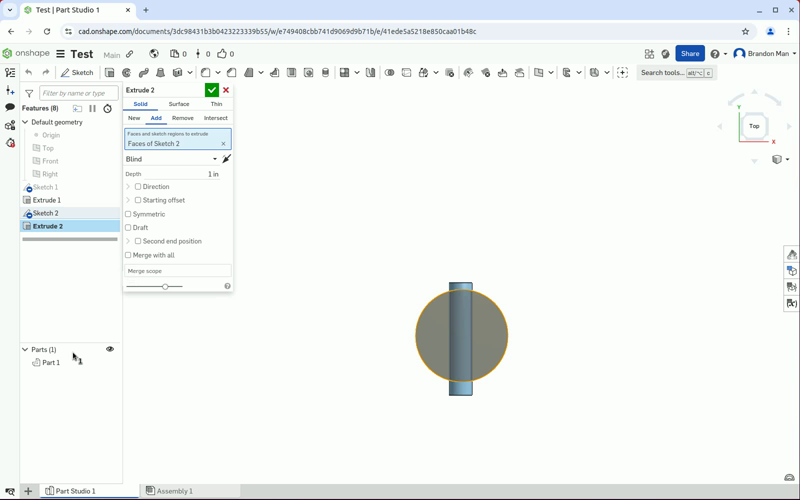
mouse_move(143, 106)
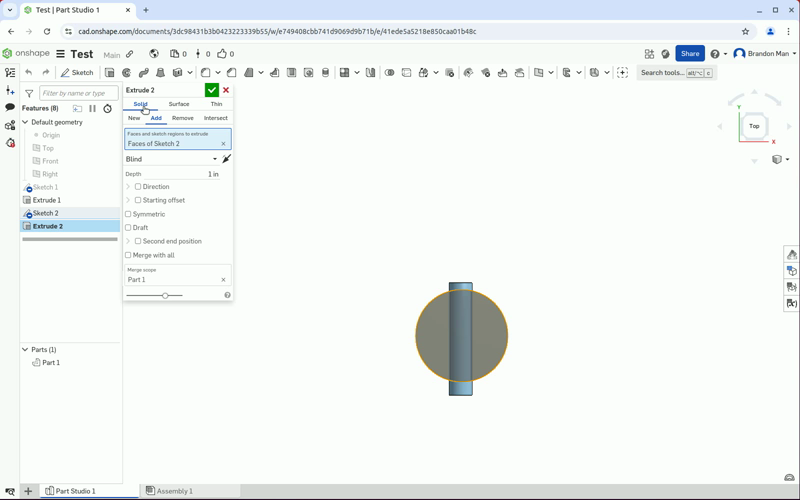
click(143, 106)
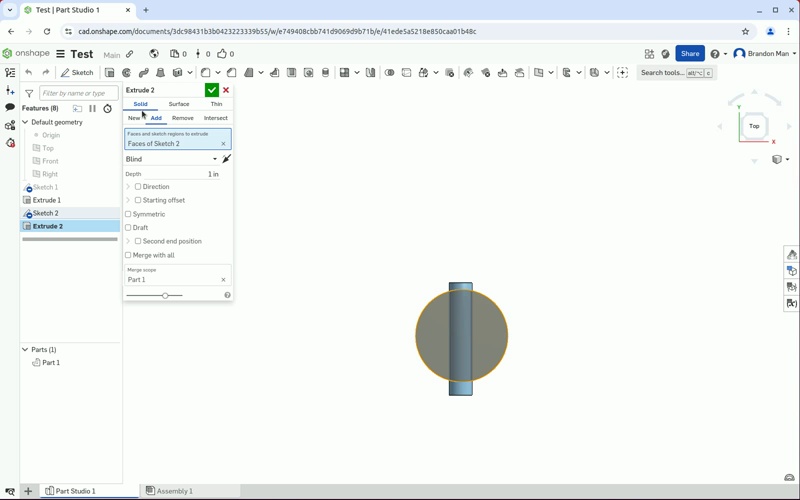
mouse_move(137, 120)
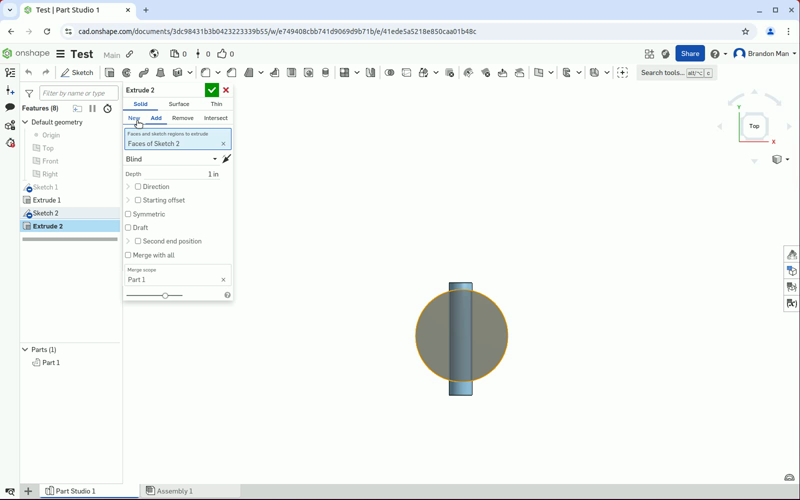
click(137, 120)
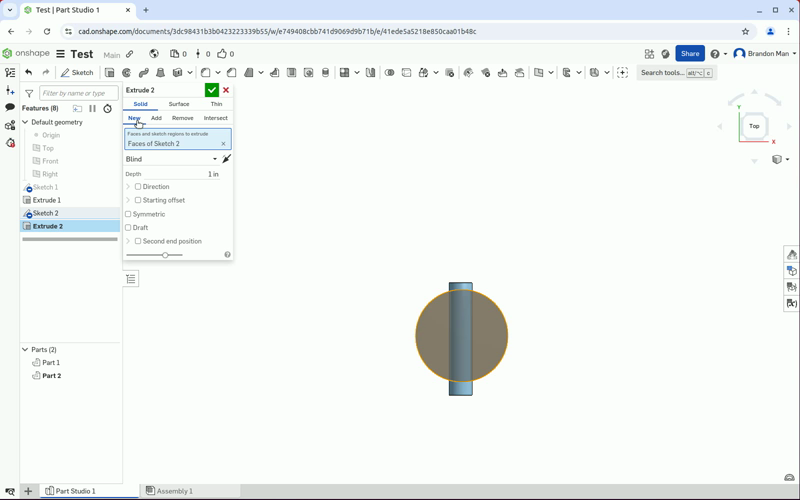
key(tab, 4)
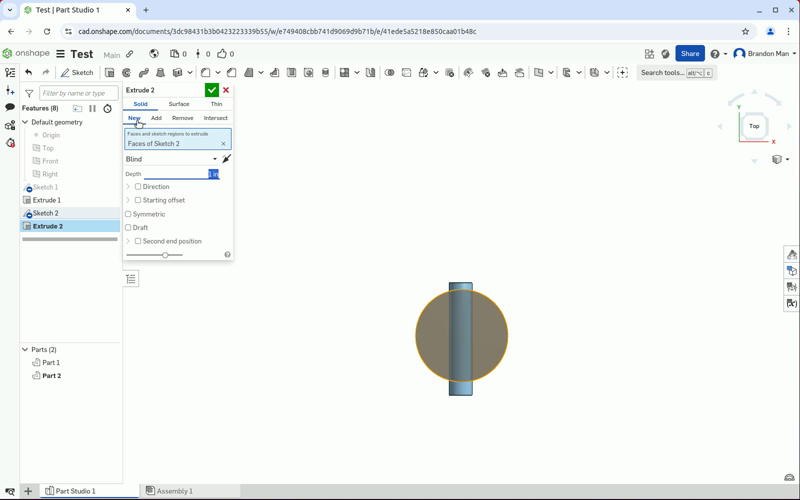
text(0.962)
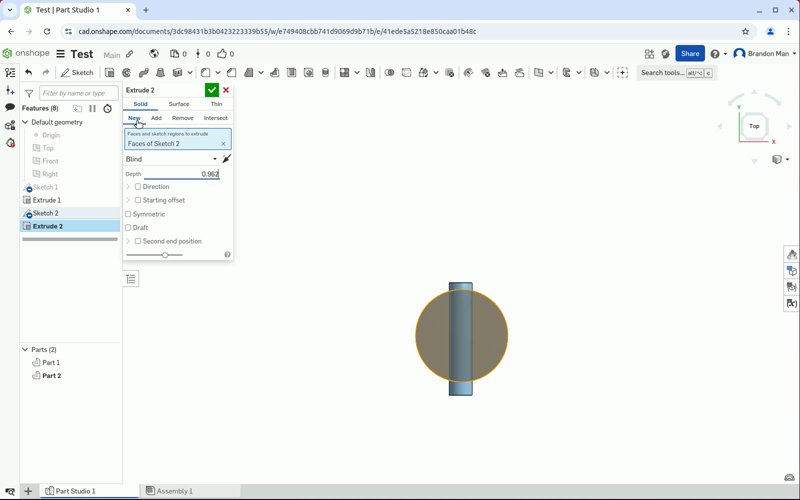
key(tab, 3)
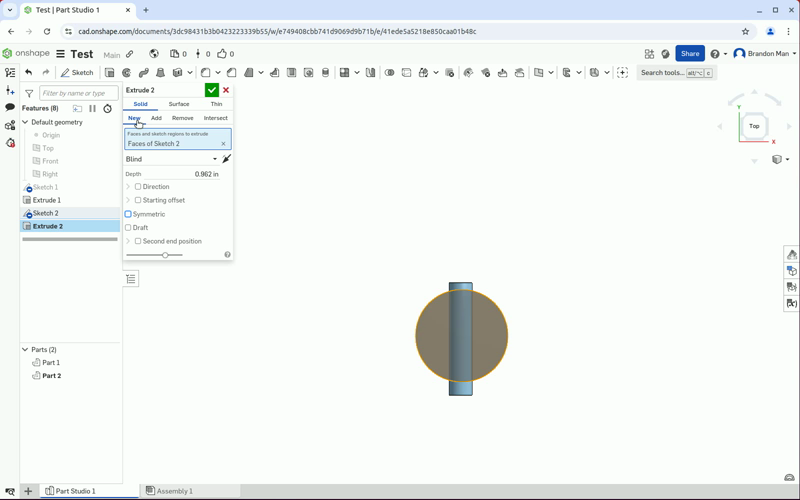
key(space)
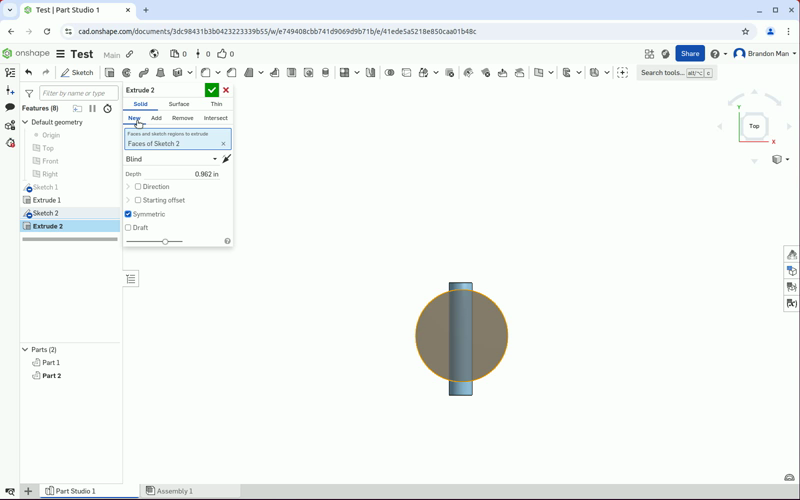
key(enter)
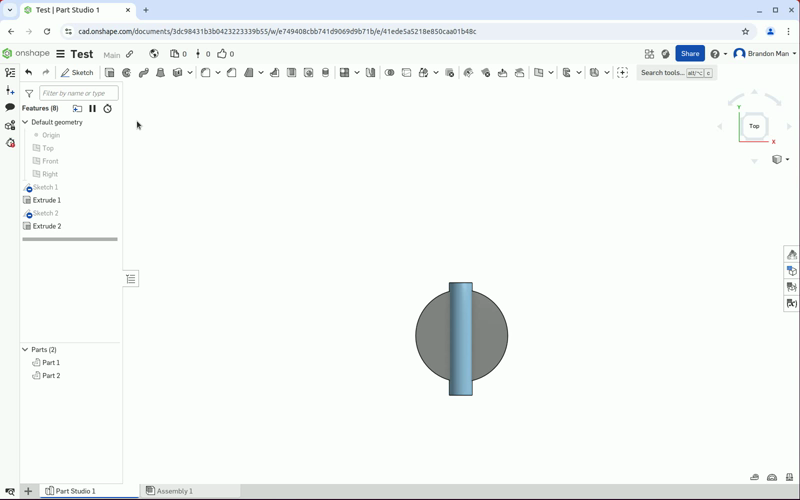
key(shift+h)
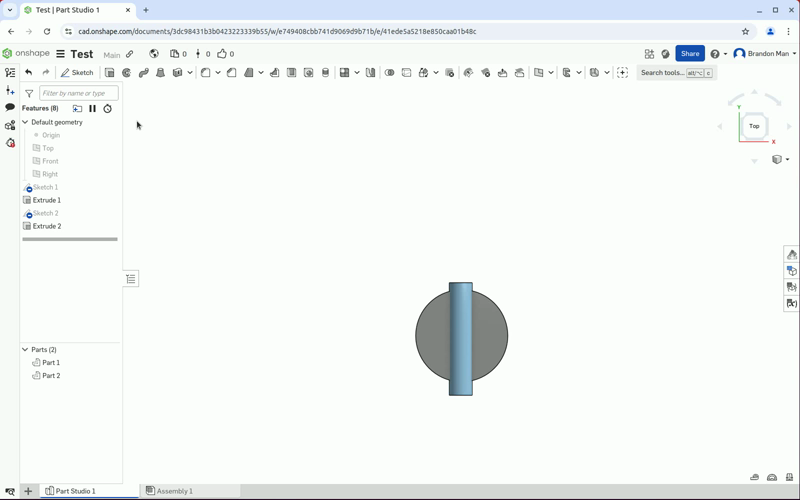
key(shift+h)
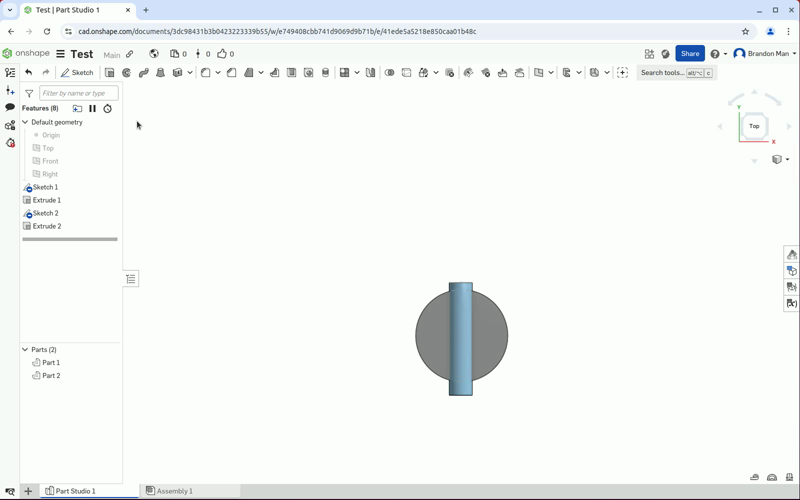
key(shift+7)
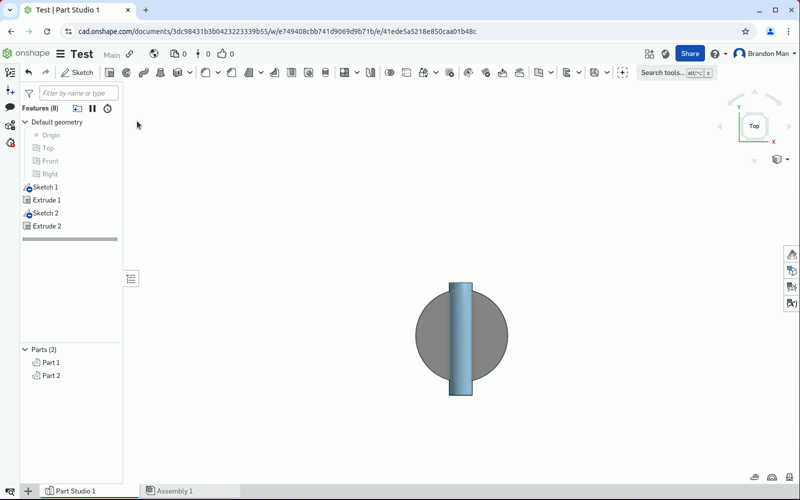
key(up, 3)
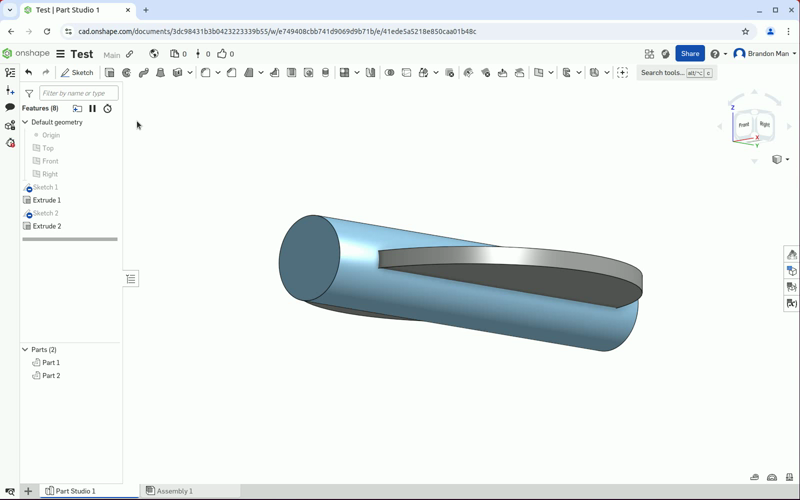
key(left, 3)
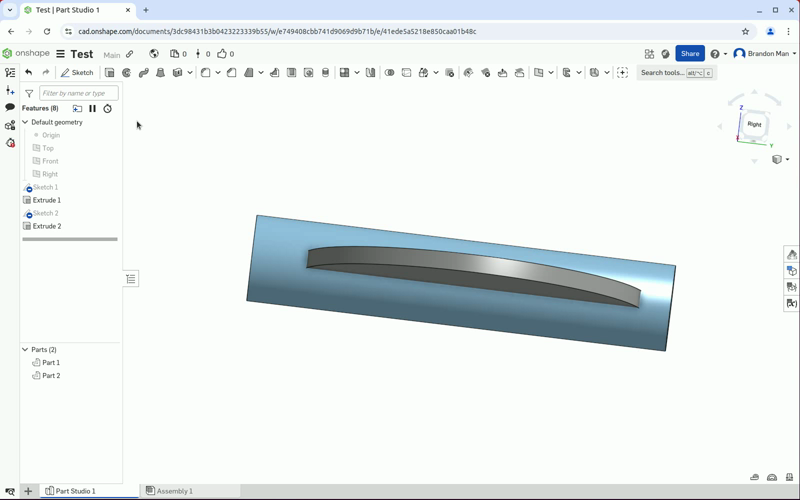
key(right, 3)
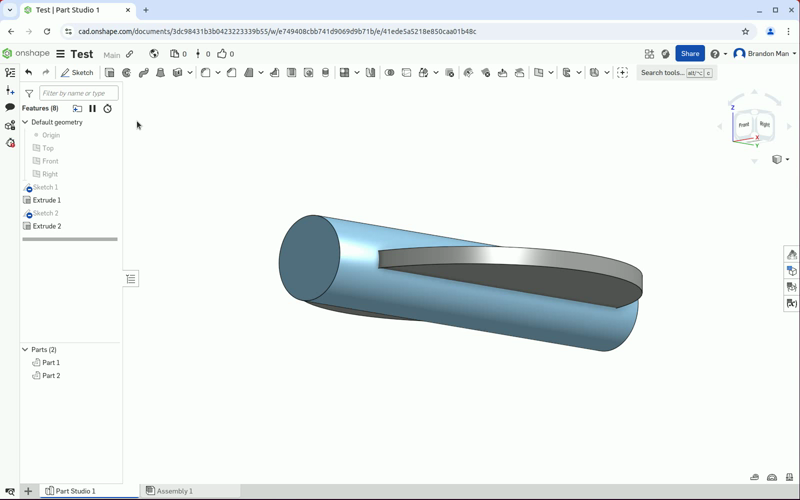
key(down, 3)
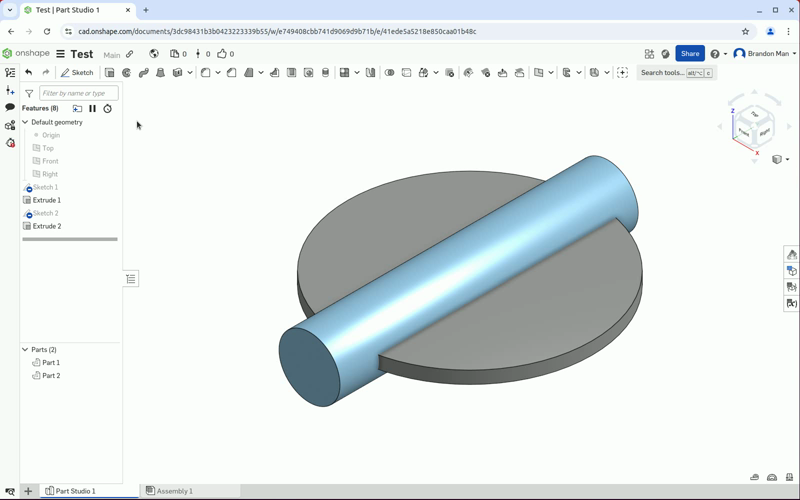
mouse_move(73, 189)
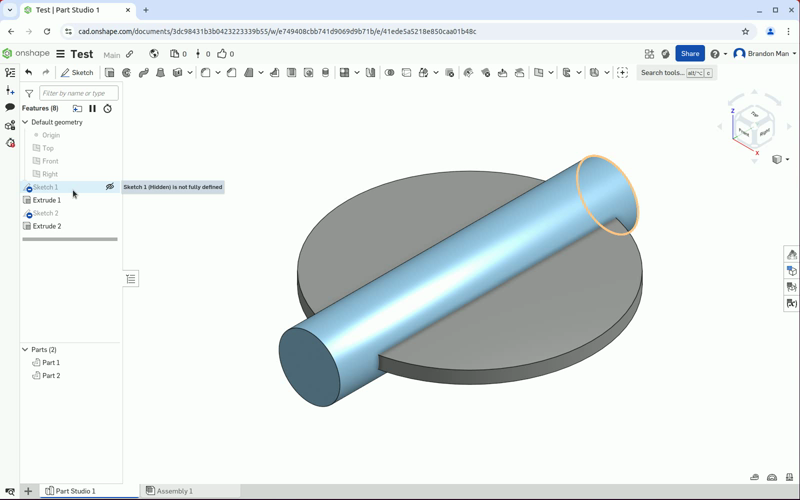
click(73, 189)